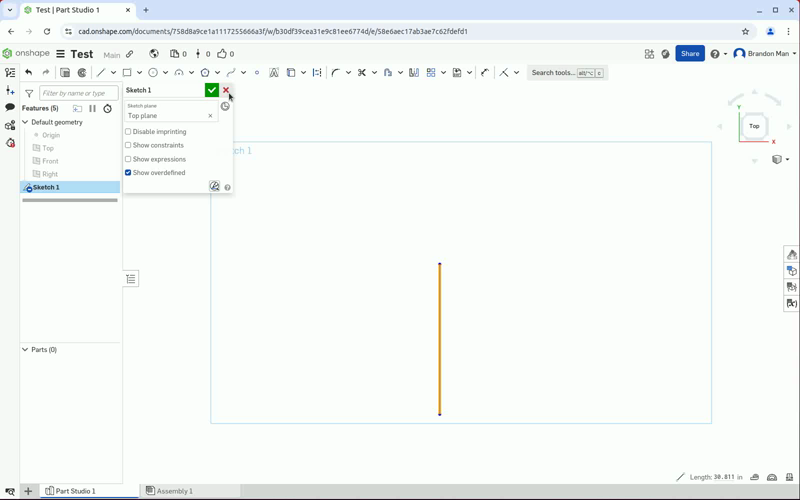
key(shift+h)
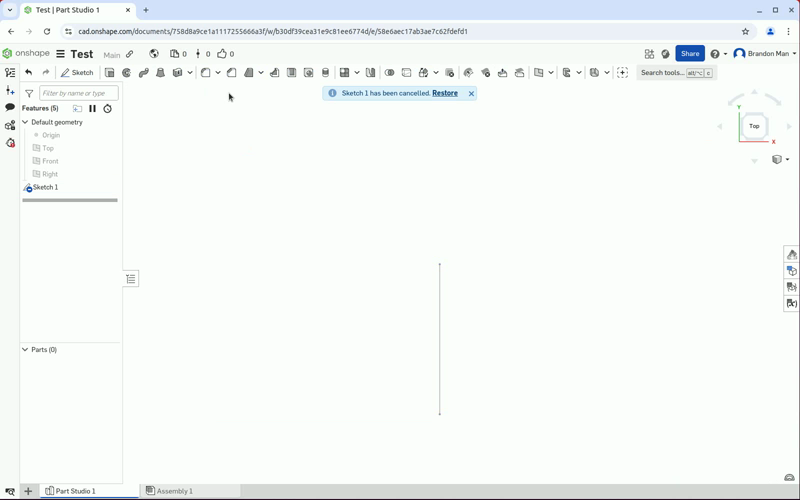
key(shift+s)
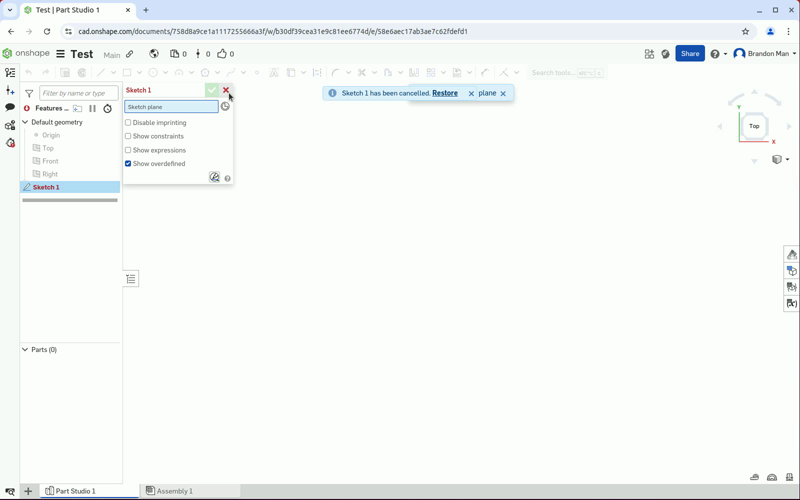
mouse_move(73, 150)
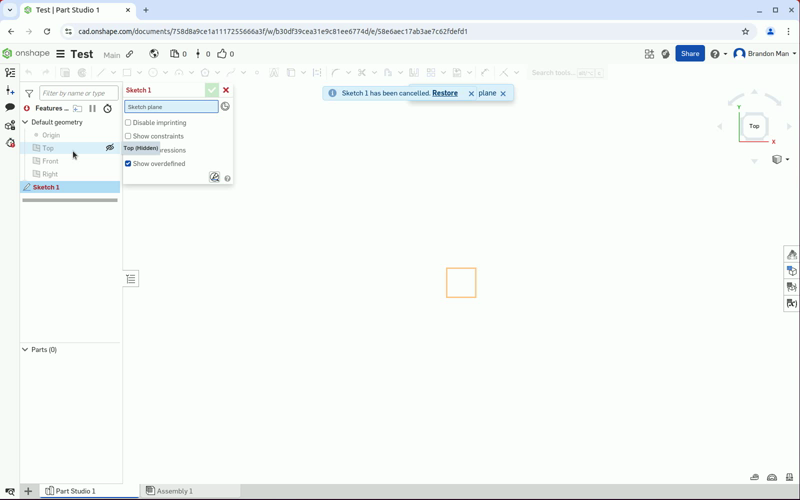
click(73, 150)
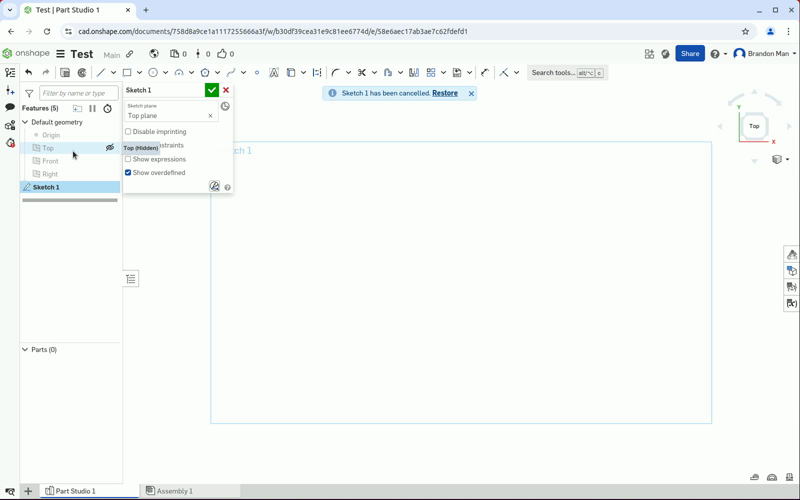
mouse_move(73, 352)
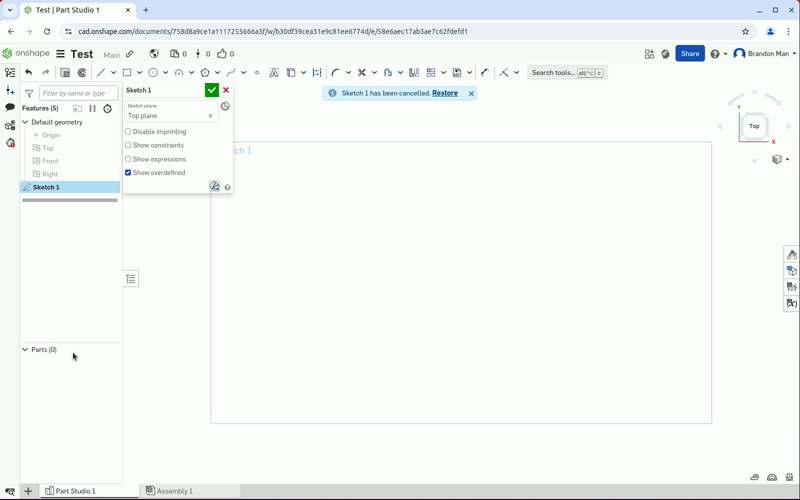
key(y)
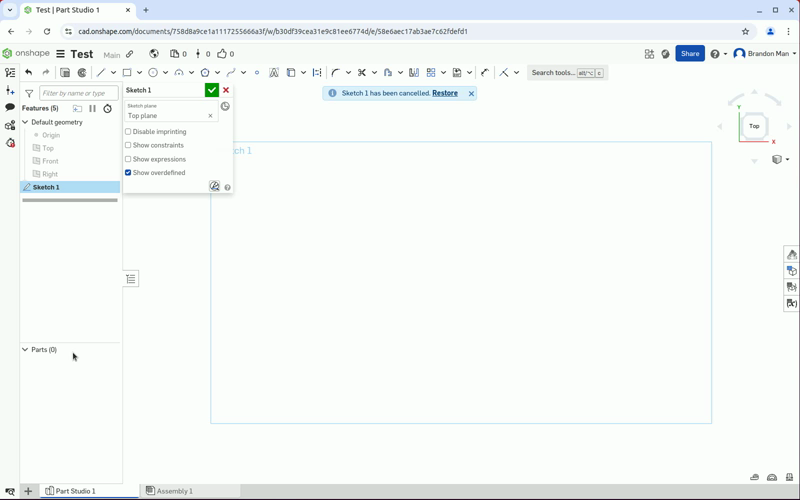
key(l)
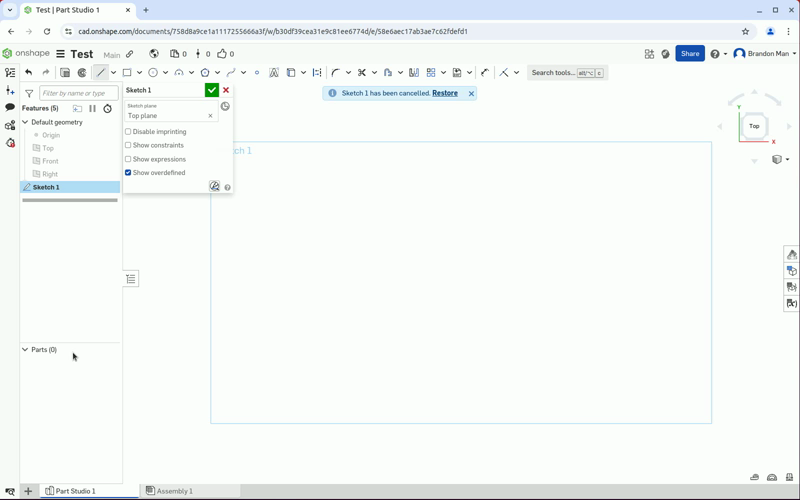
key_down(shift)
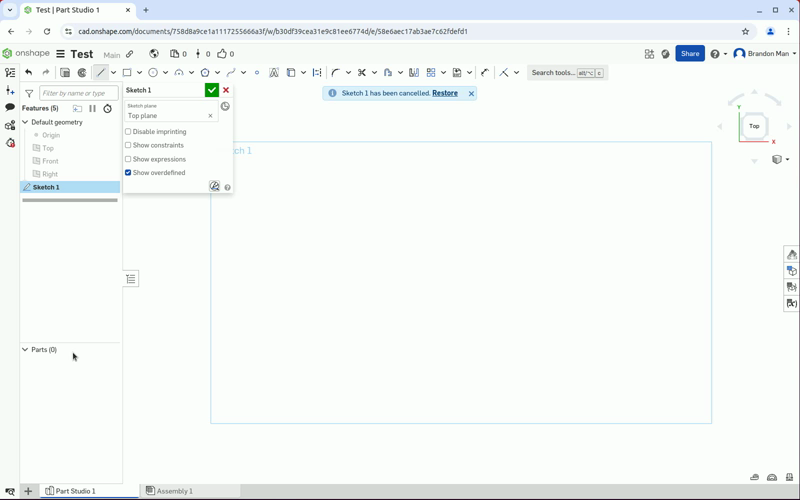
mouse_move(460, 282)
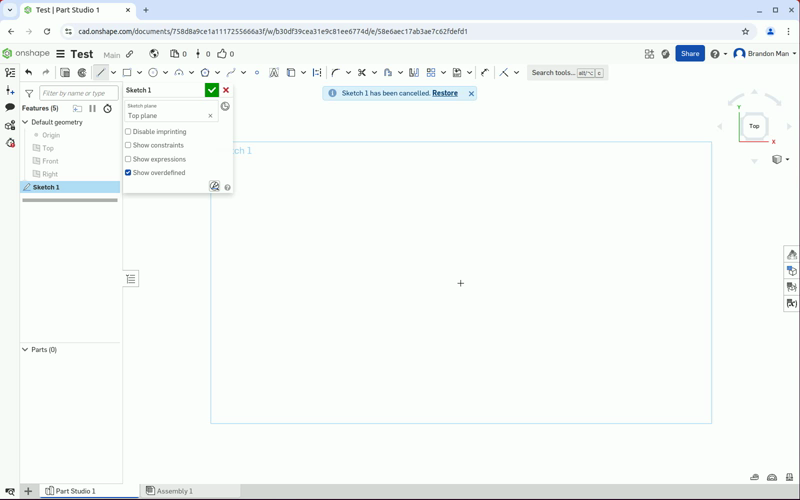
click(460, 282)
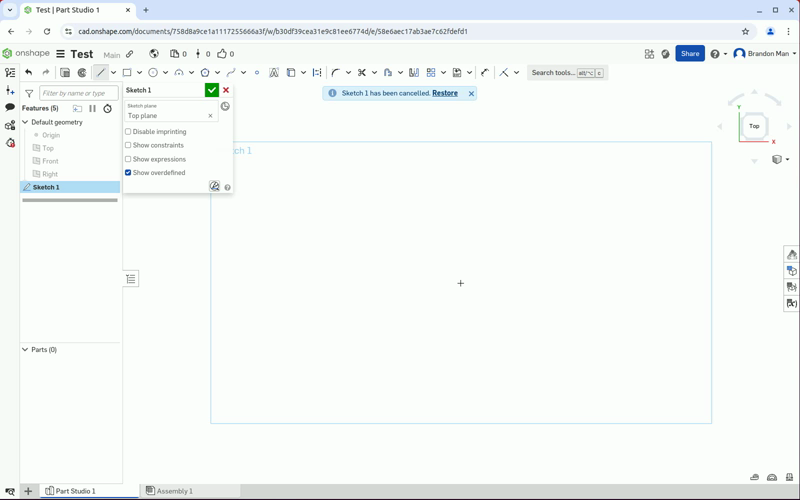
key_up(shift)
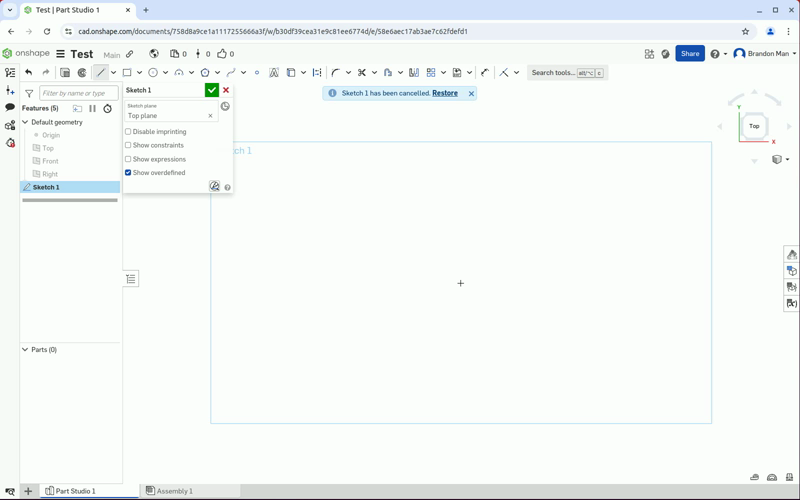
key_down(shift)
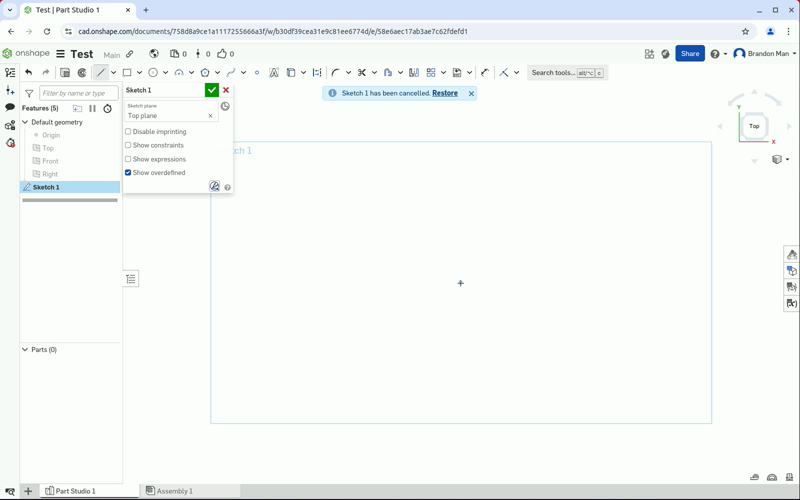
mouse_move(535, 282)
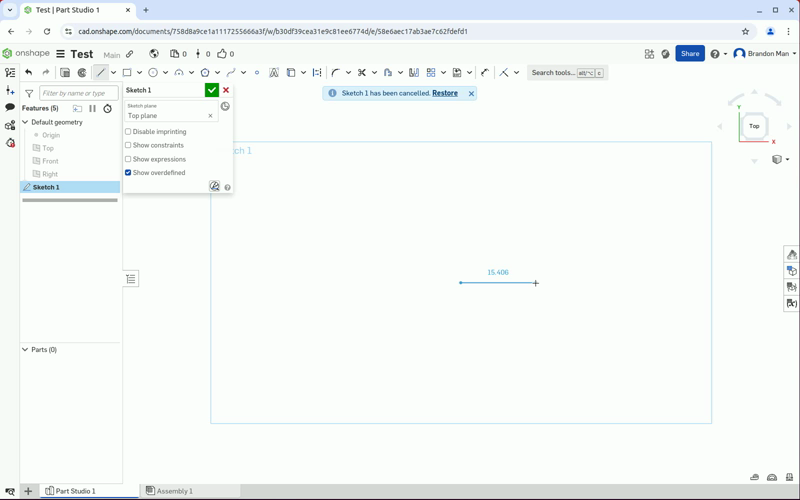
click(535, 282)
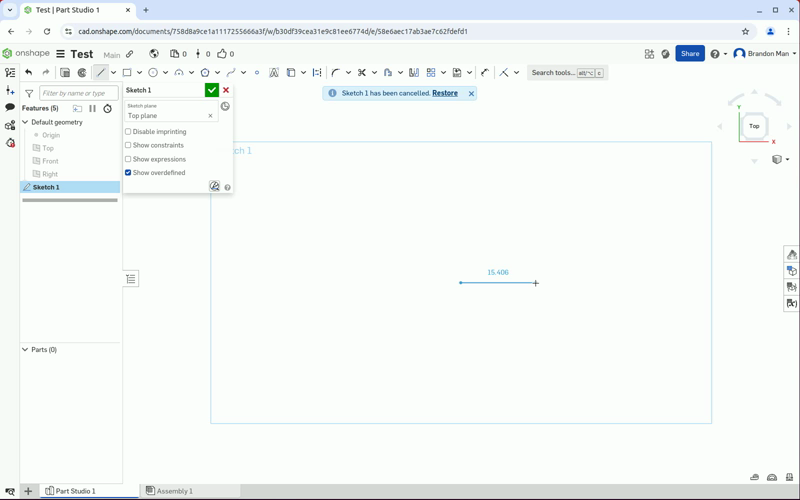
key_up(shift)
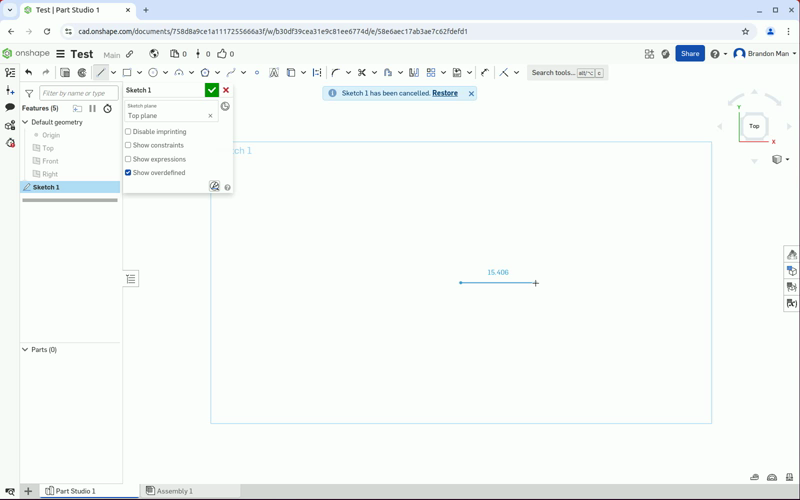
key_down(shift)
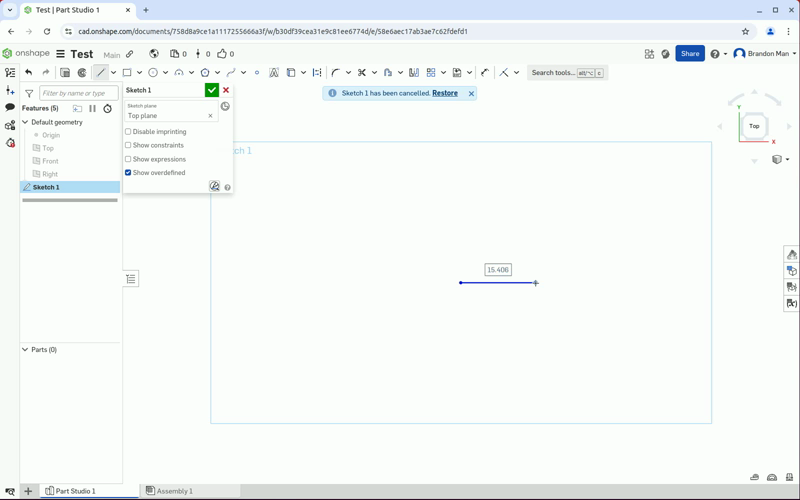
mouse_move(535, 170)
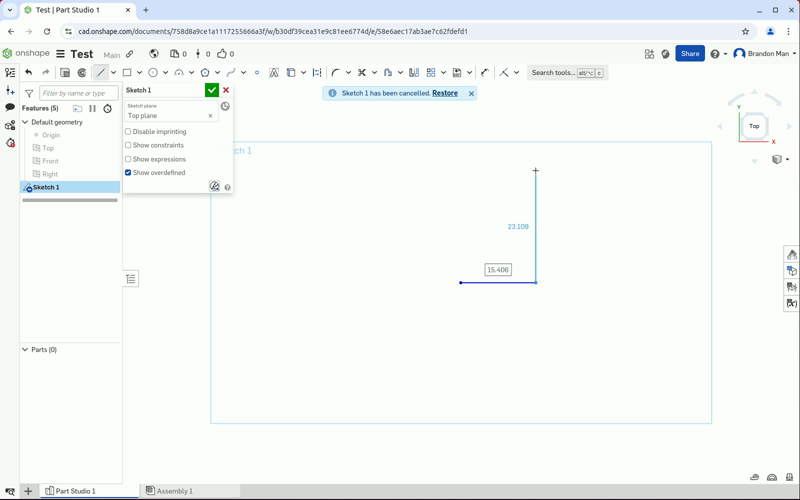
click(535, 170)
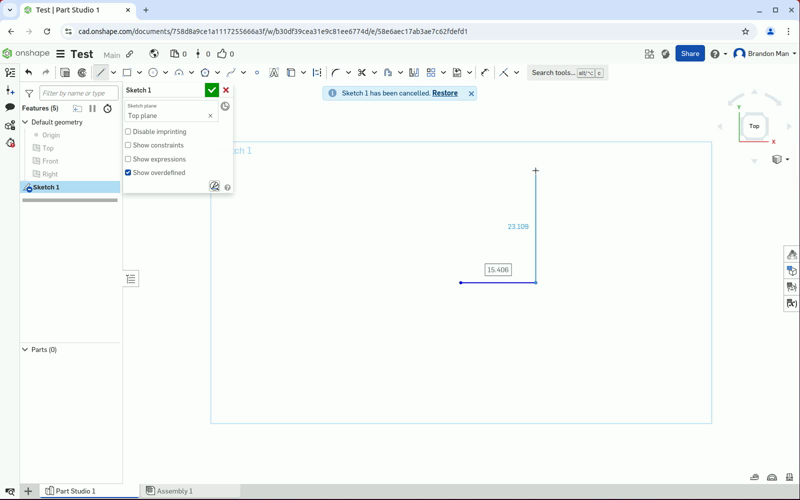
key_up(shift)
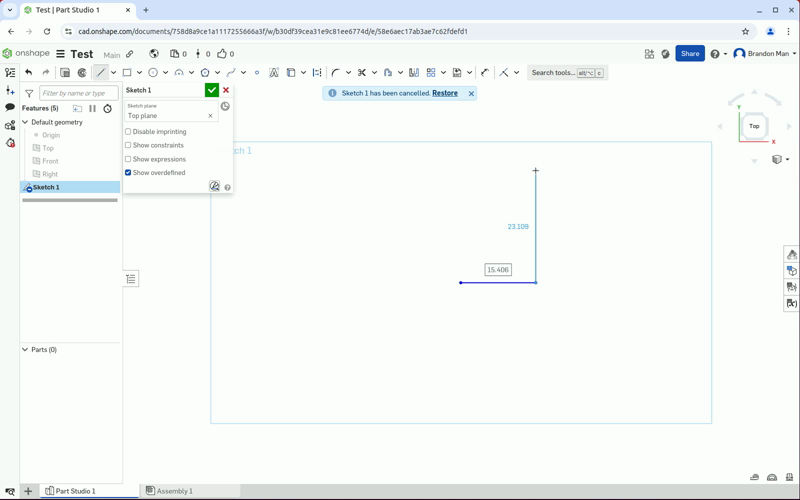
key_down(shift)
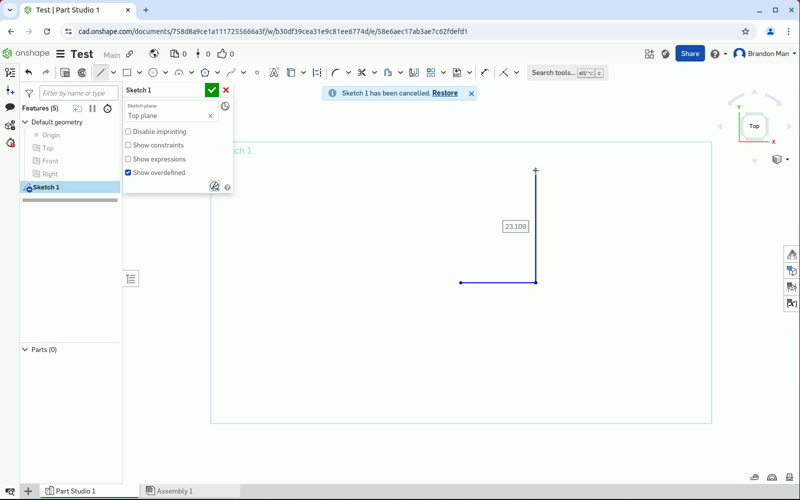
mouse_move(460, 170)
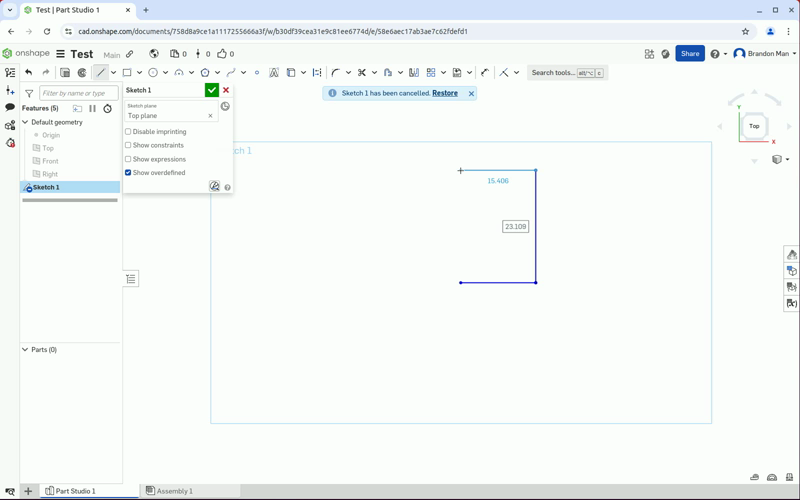
click(460, 170)
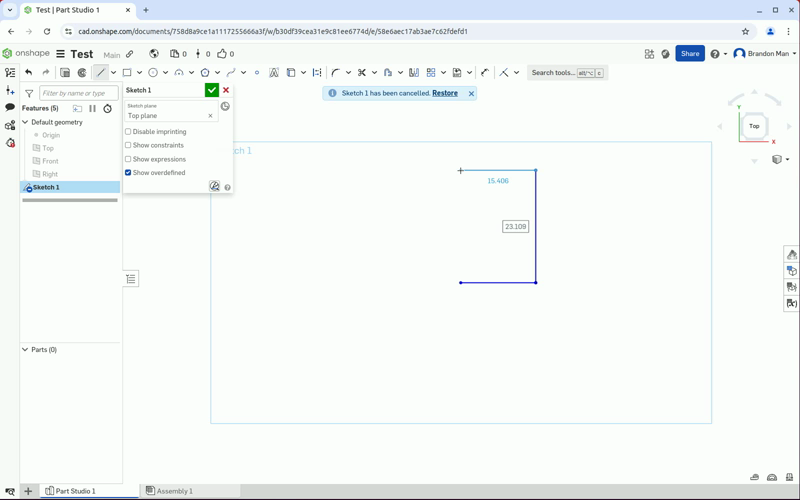
key_up(shift)
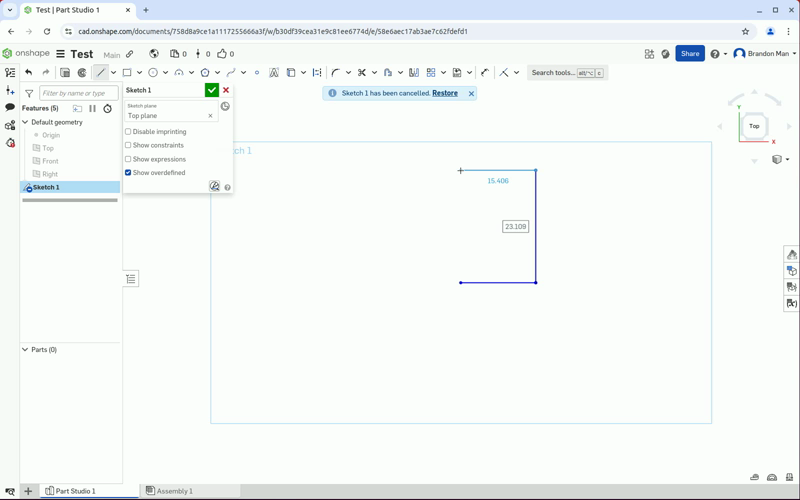
key_down(shift)
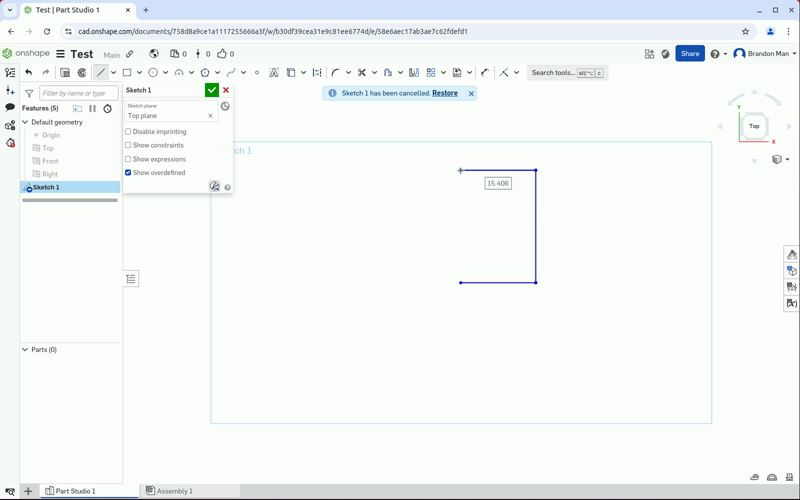
mouse_move(460, 282)
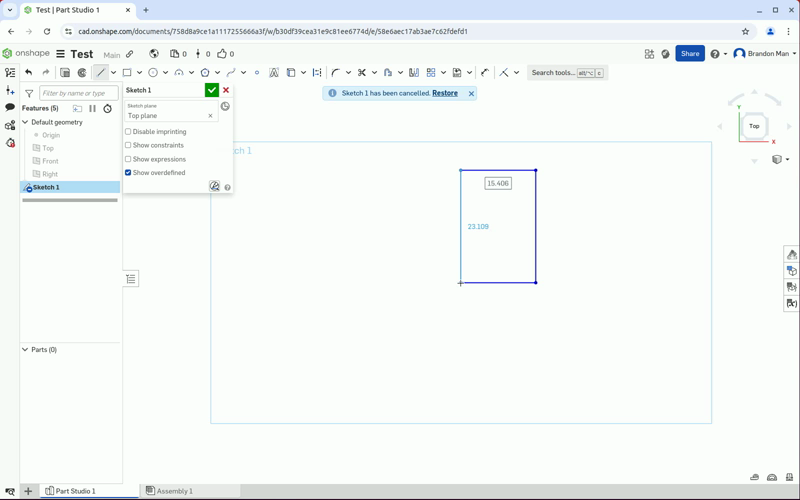
key_up(shift)
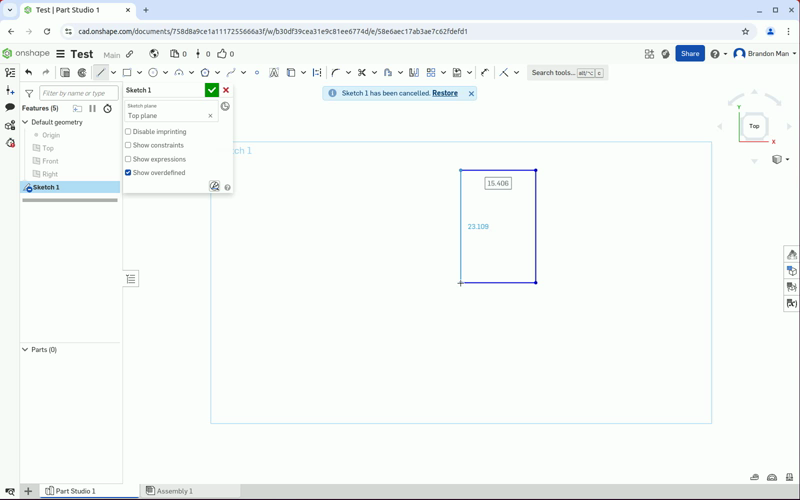
click(460, 282)
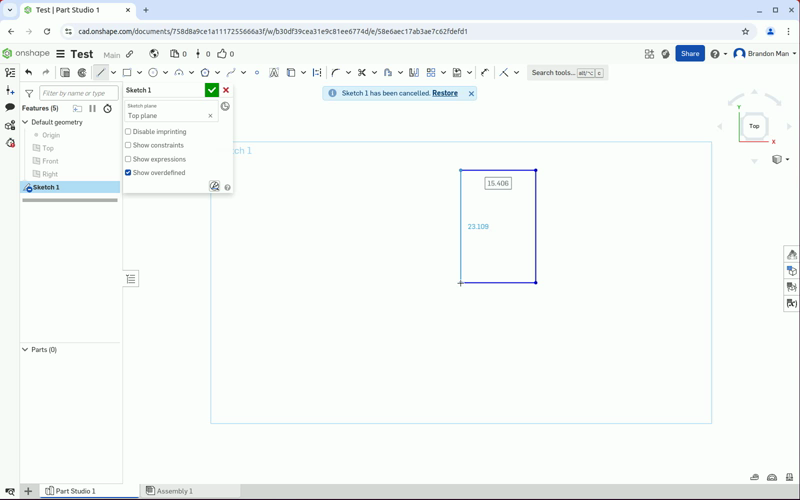
key(esc)
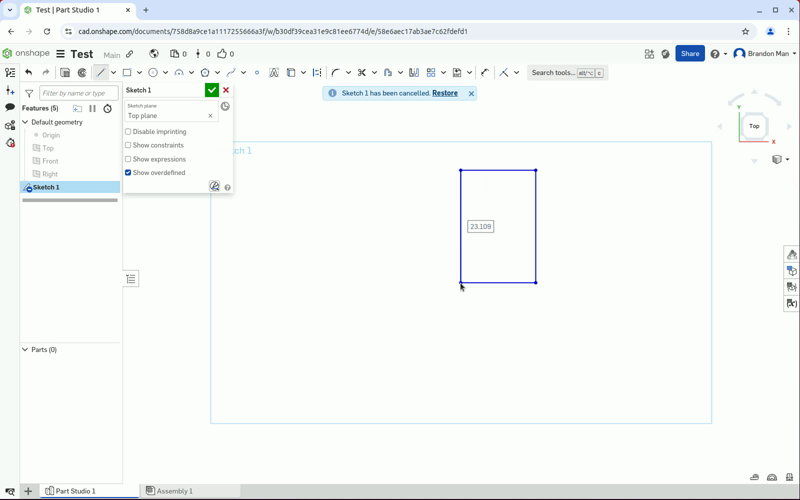
mouse_move(473, 234)
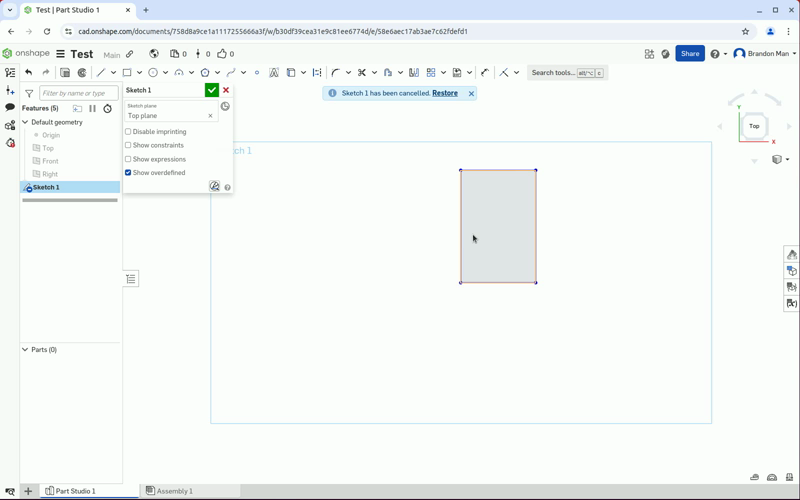
click(473, 234)
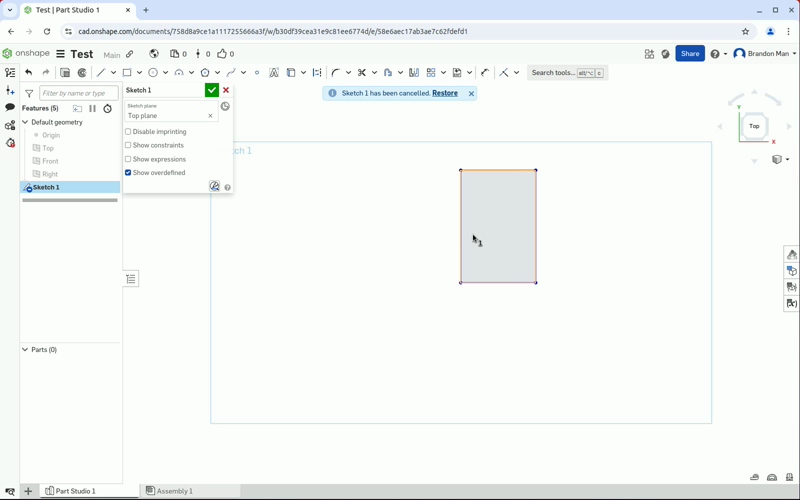
mouse_move(73, 352)
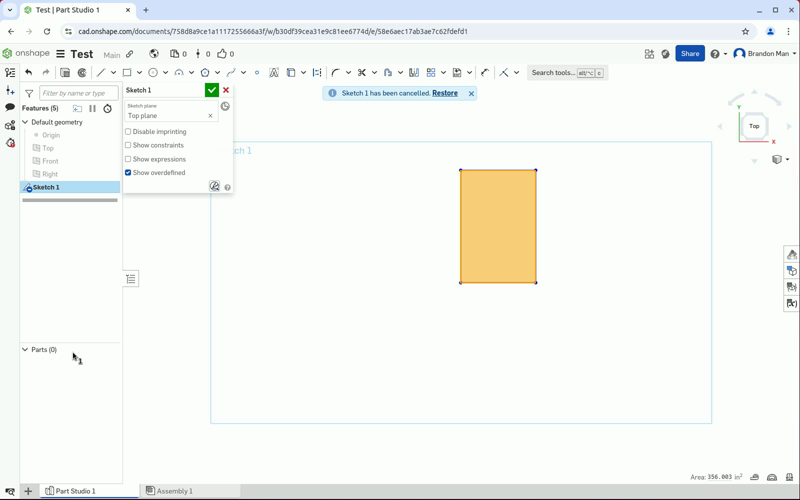
key(shift+y)
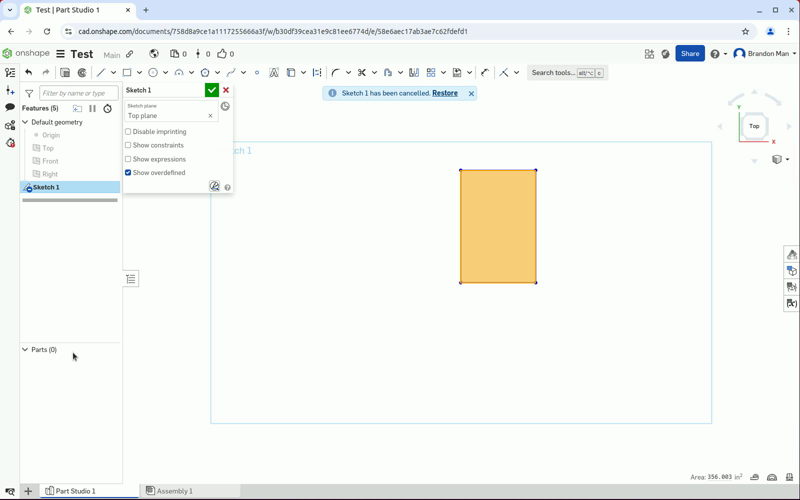
key(shift+e)
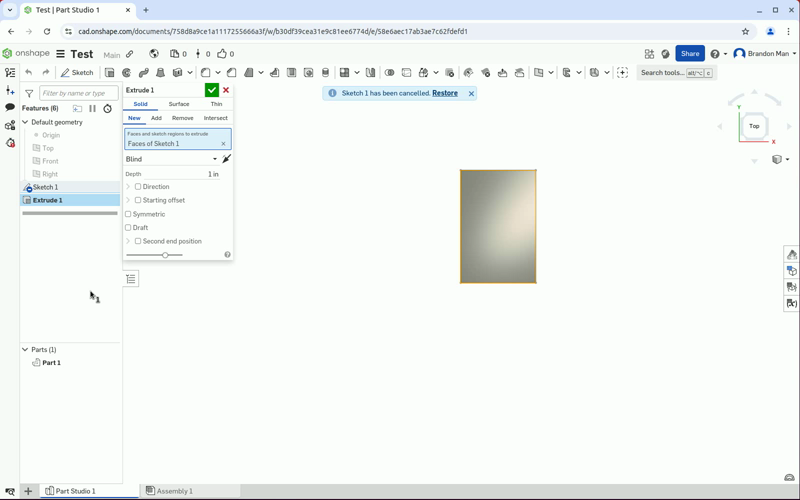
mouse_move(143, 106)
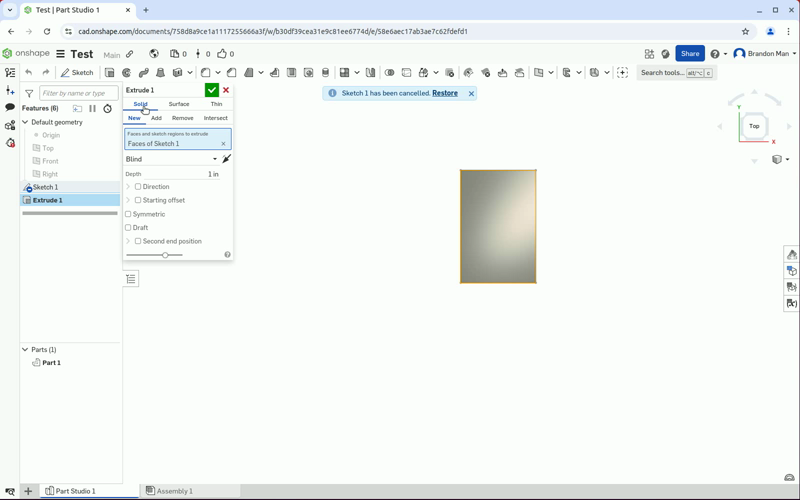
click(143, 106)
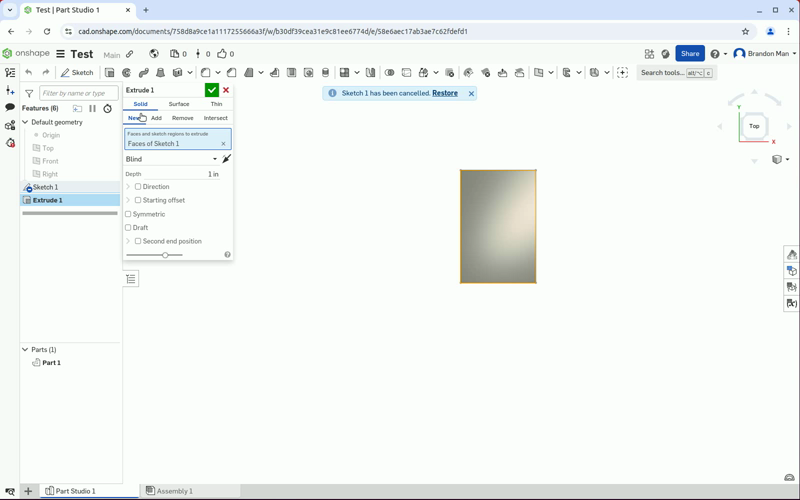
mouse_move(137, 120)
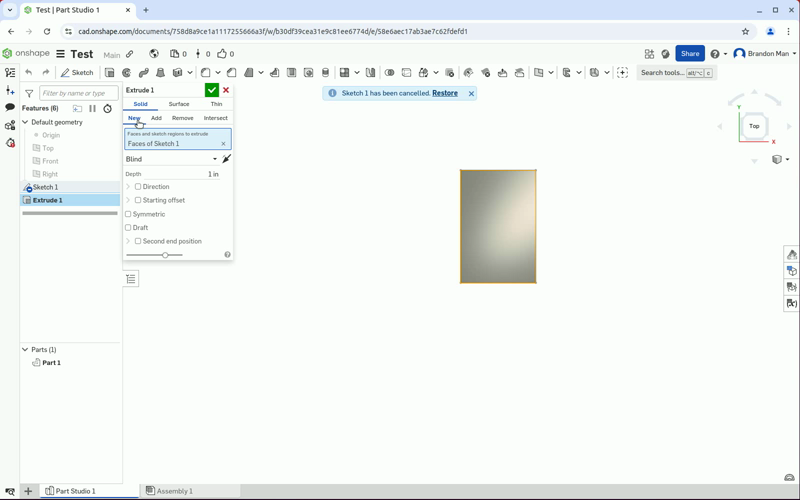
click(137, 120)
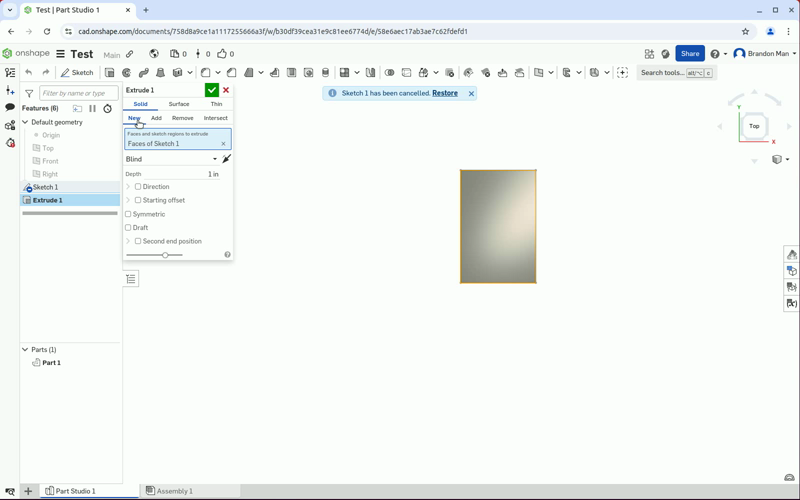
key(tab, 4)
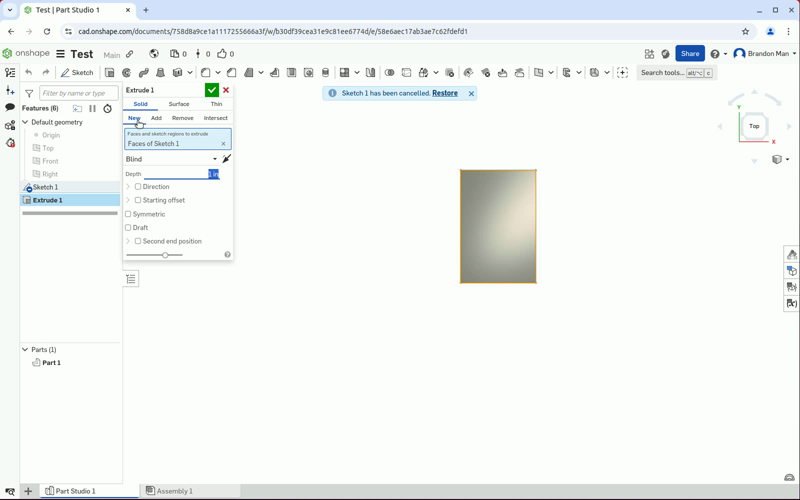
text(9.147)
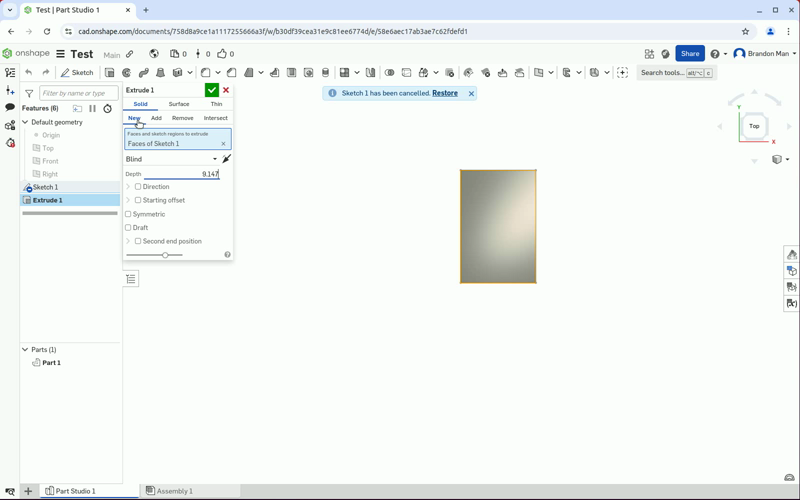
key(enter)
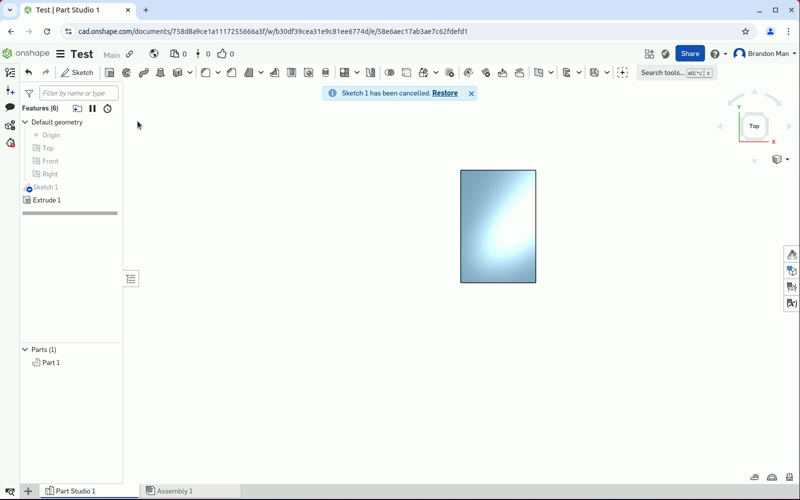
key(shift+h)
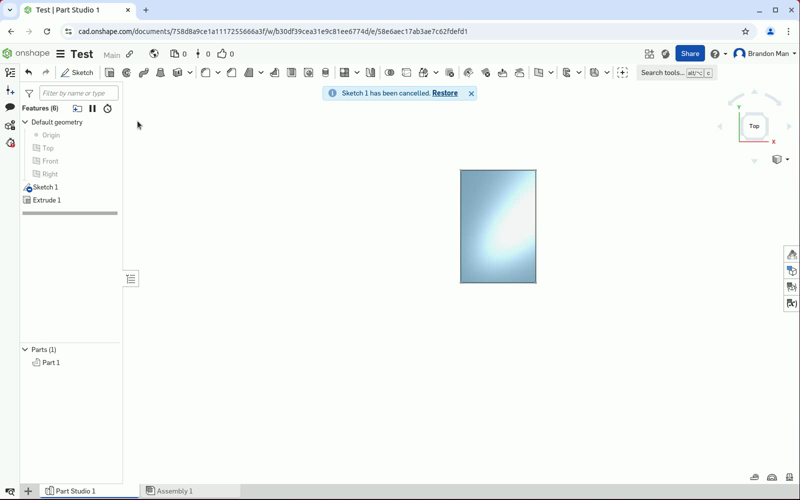
key(shift+h)
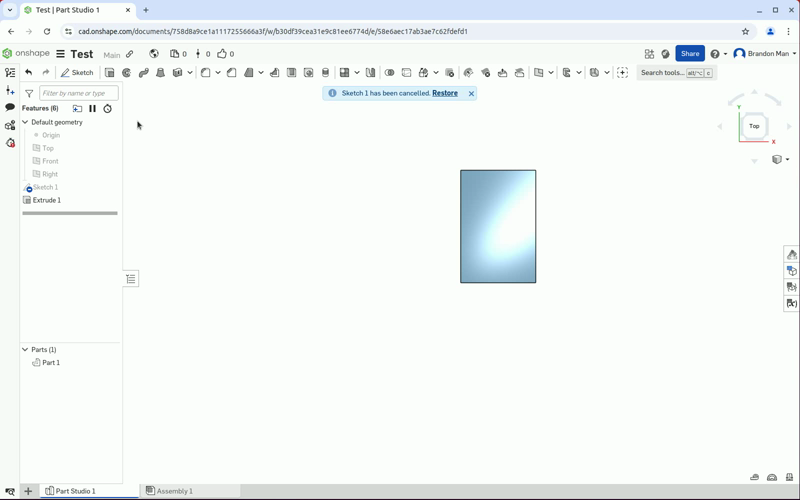
mouse_move(73, 189)
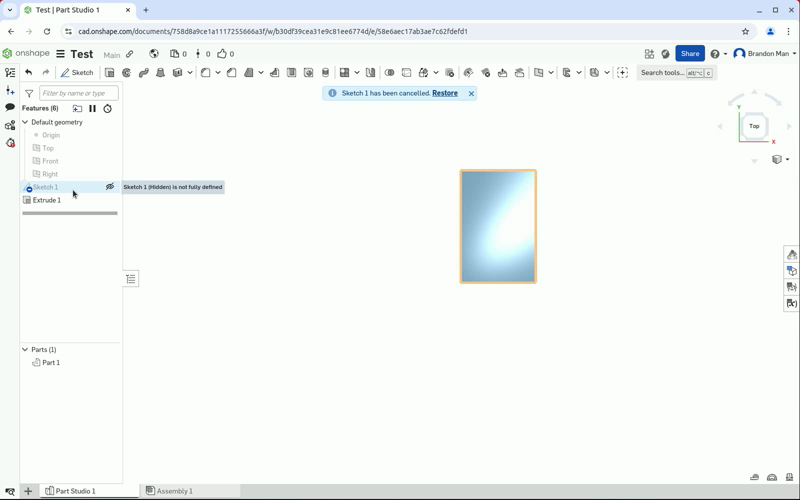
click(73, 189)
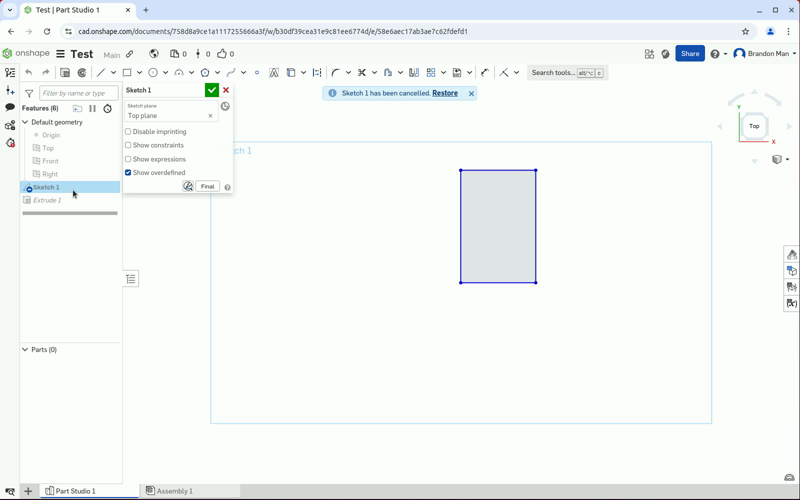
mouse_move(229, 92)
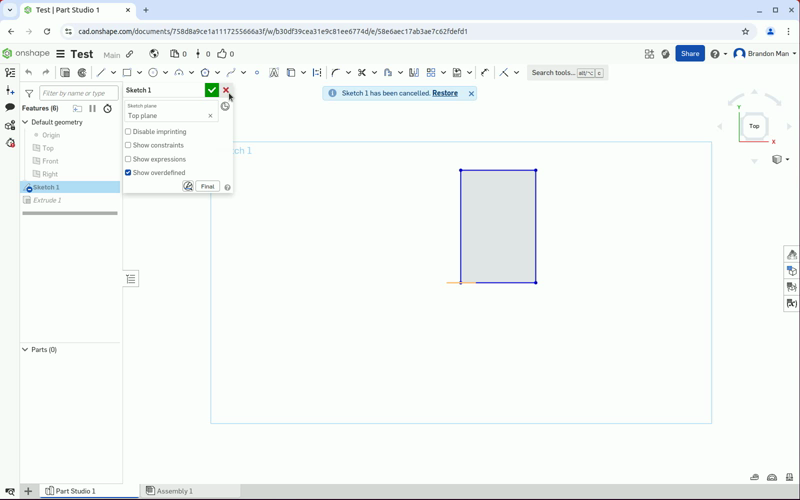
click(229, 92)
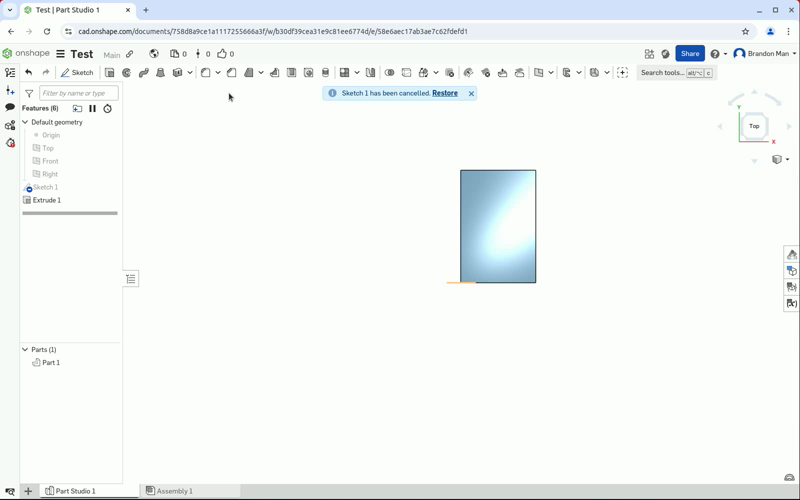
mouse_move(541, 75)
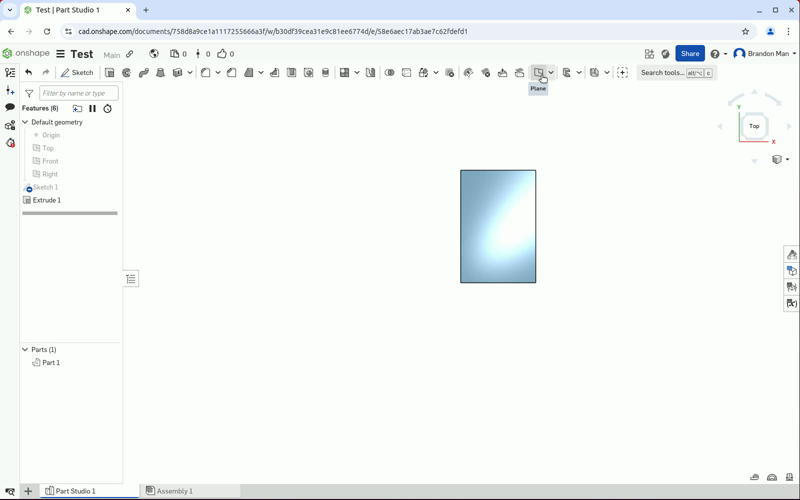
click(541, 75)
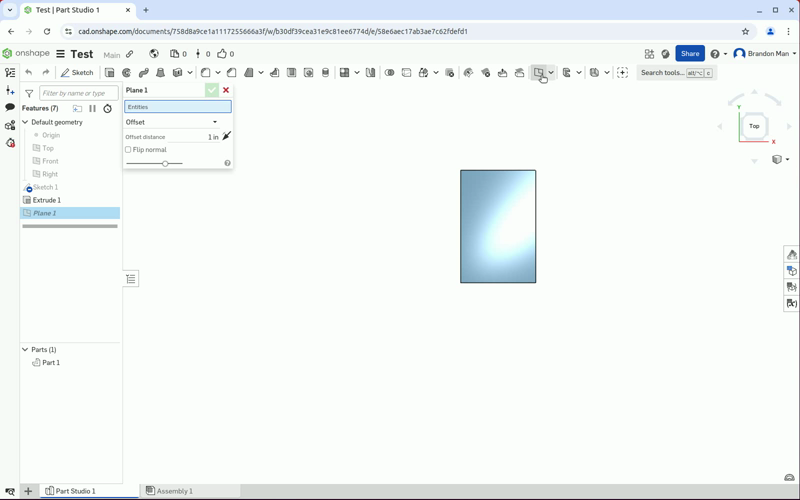
mouse_move(73, 150)
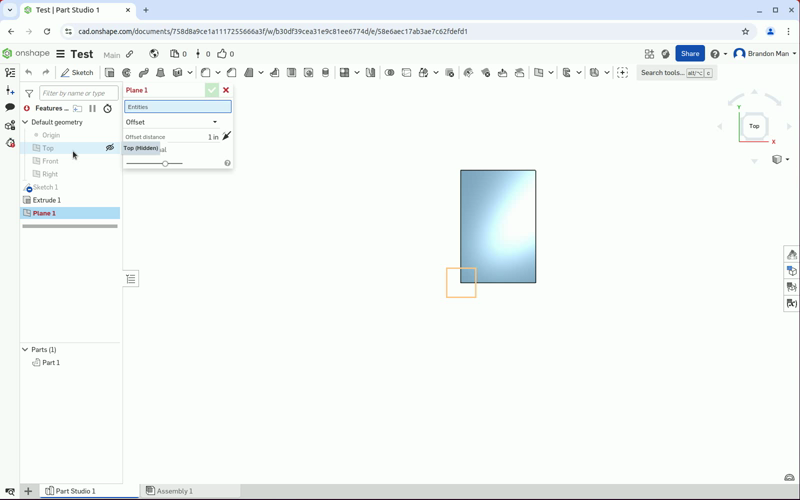
click(73, 150)
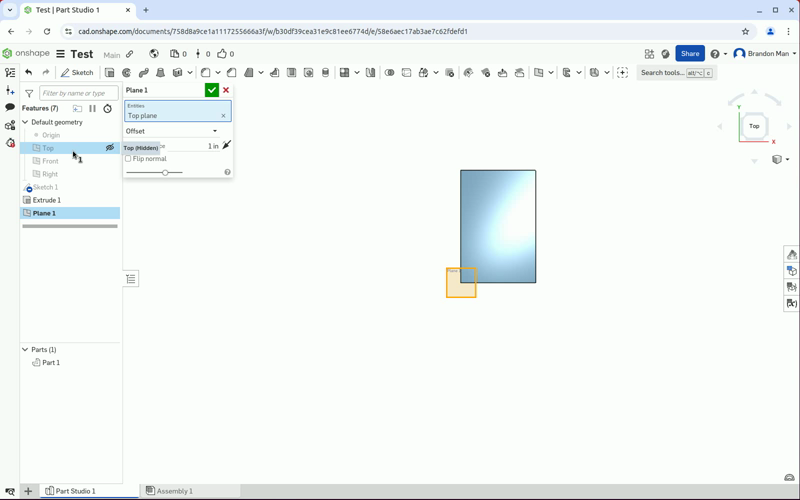
key(tab, 2)
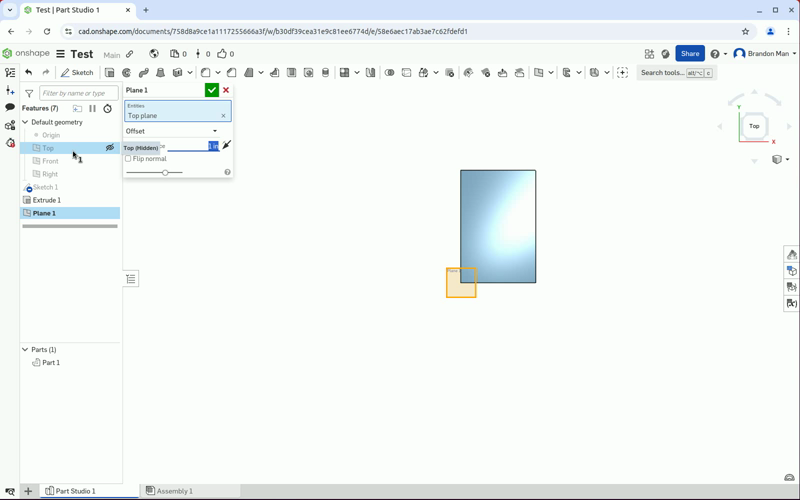
text(9.151)
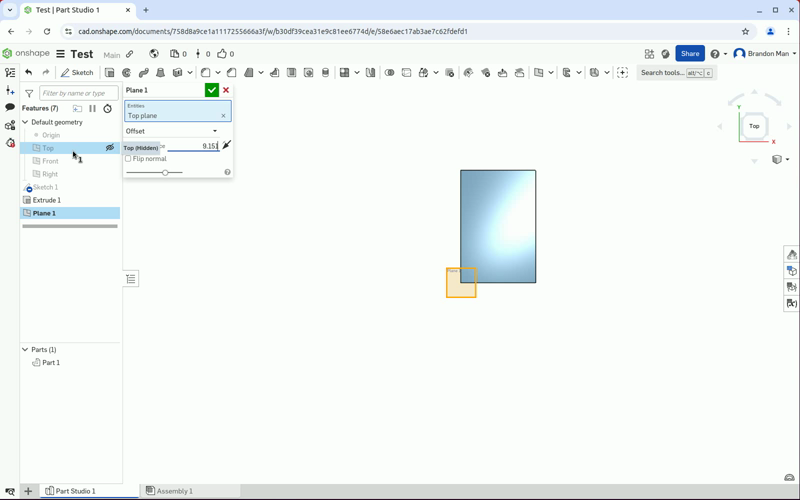
key(enter, 2)
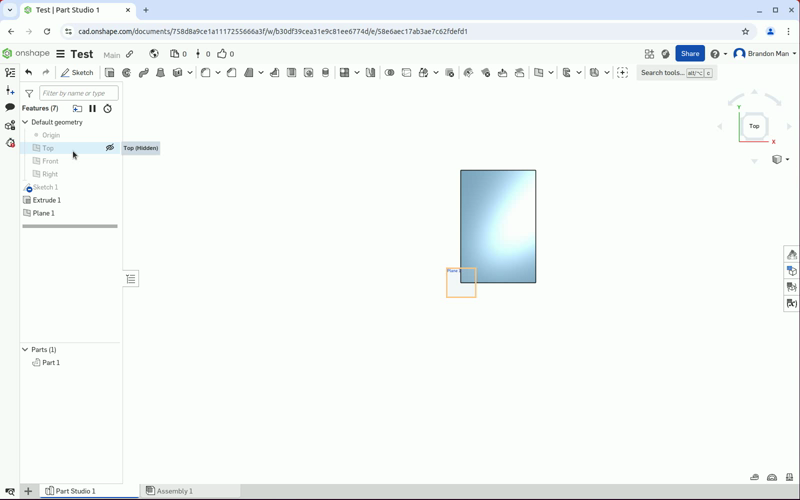
key(shift+s)
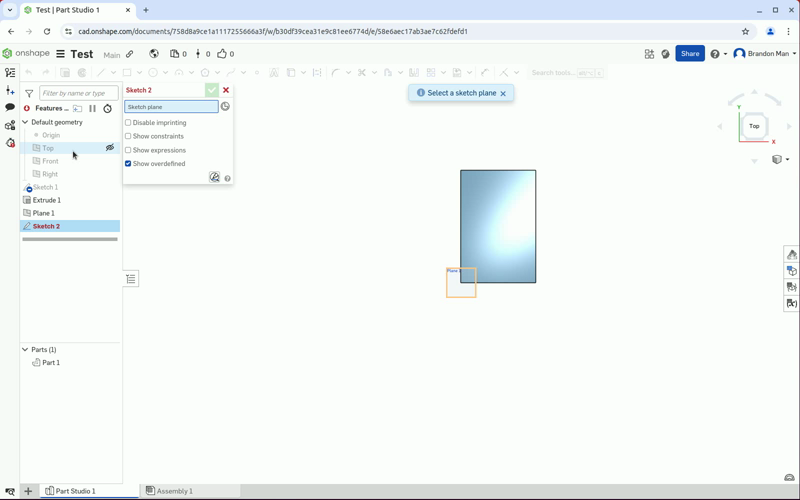
mouse_move(73, 215)
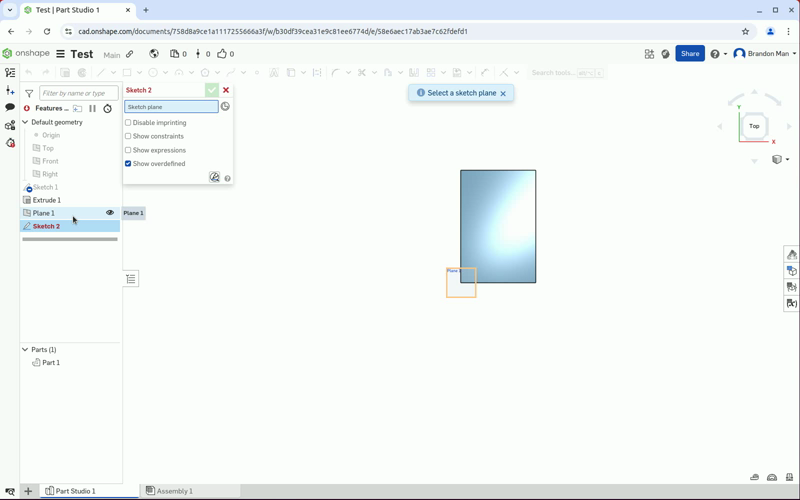
click(73, 215)
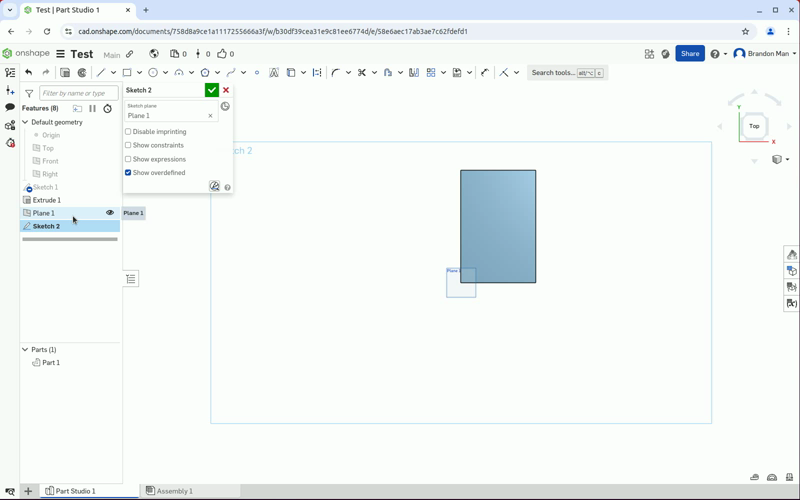
mouse_move(73, 352)
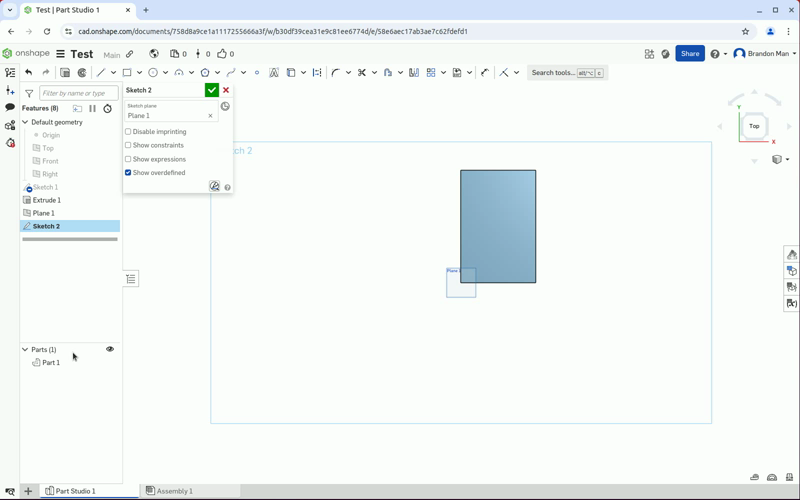
key(y)
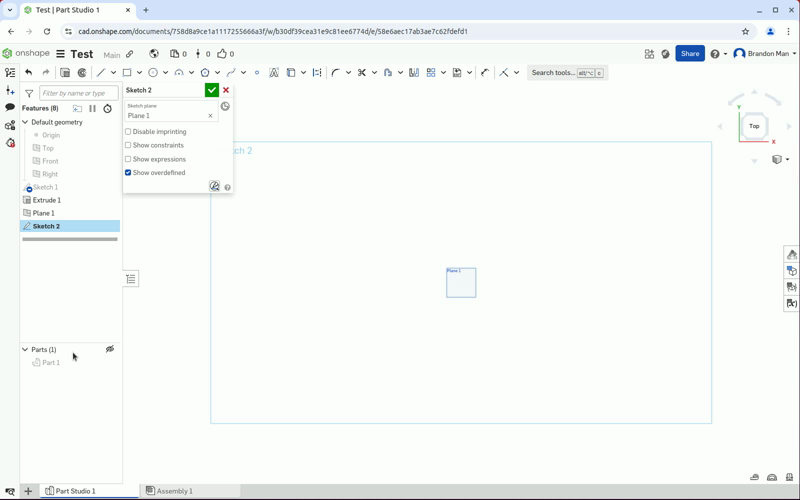
key(l)
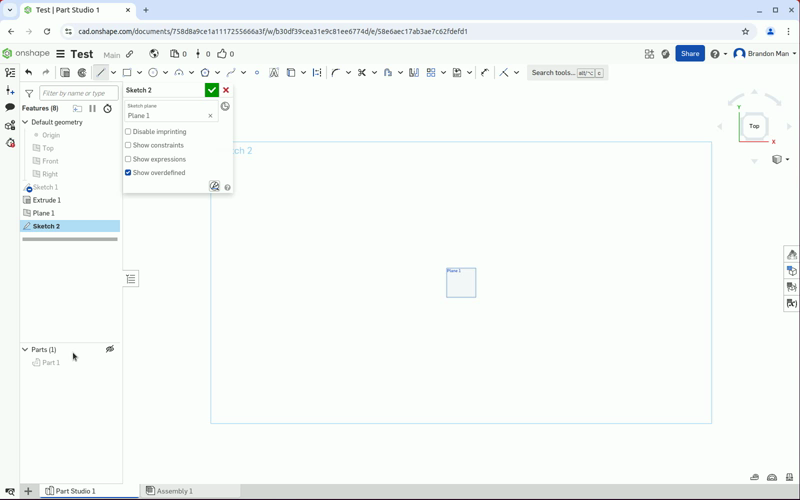
key_down(shift)
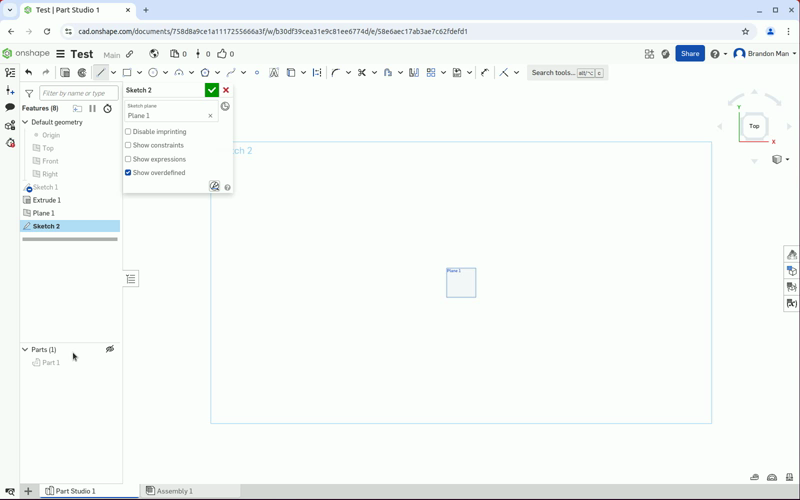
mouse_move(460, 282)
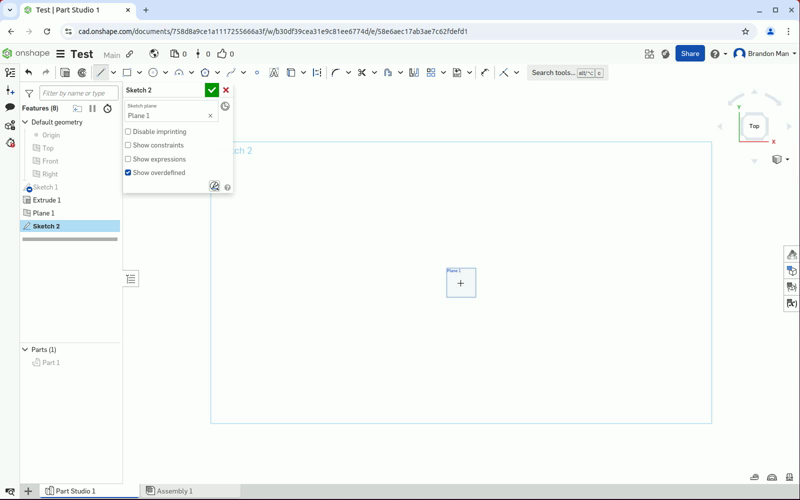
click(460, 282)
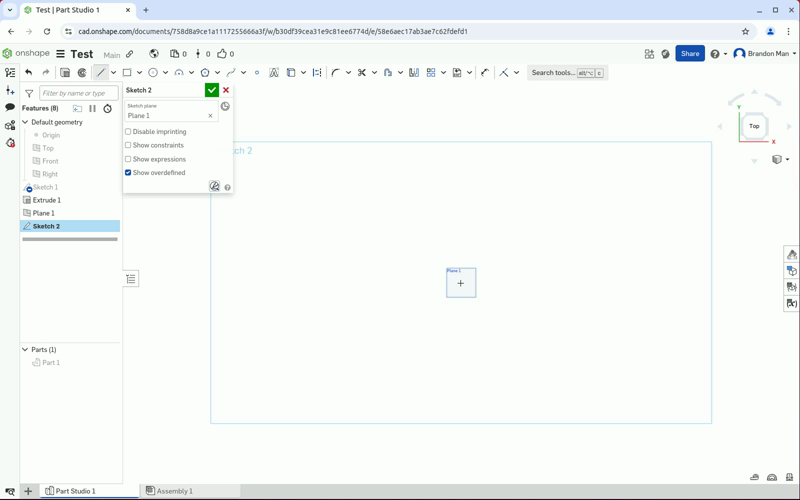
key_up(shift)
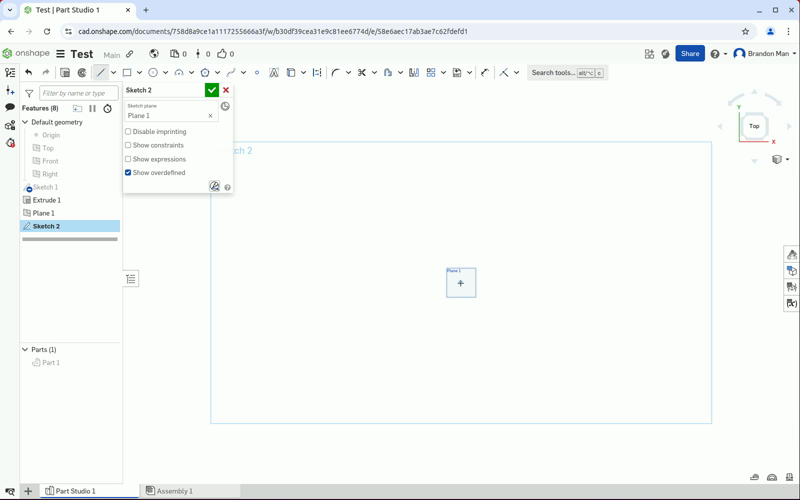
key_down(shift)
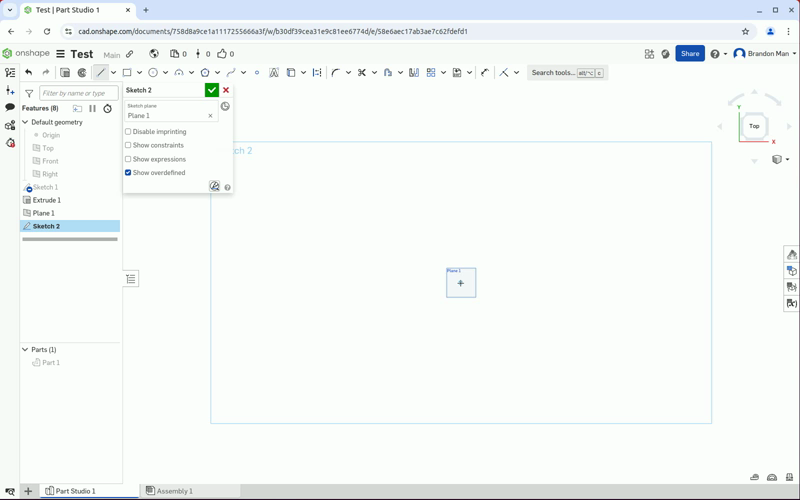
mouse_move(490, 282)
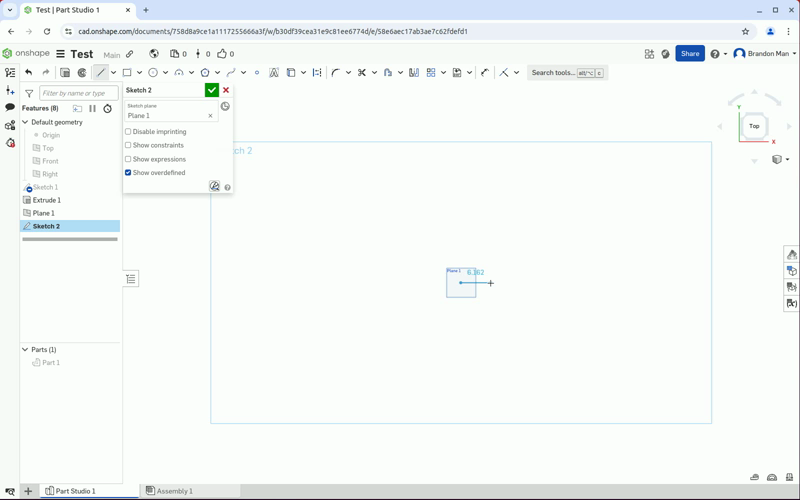
mouse_move(483, 282)
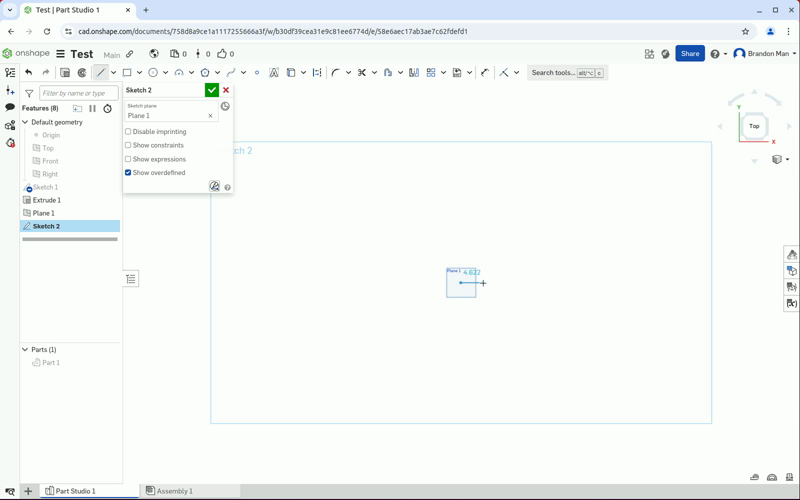
click(483, 282)
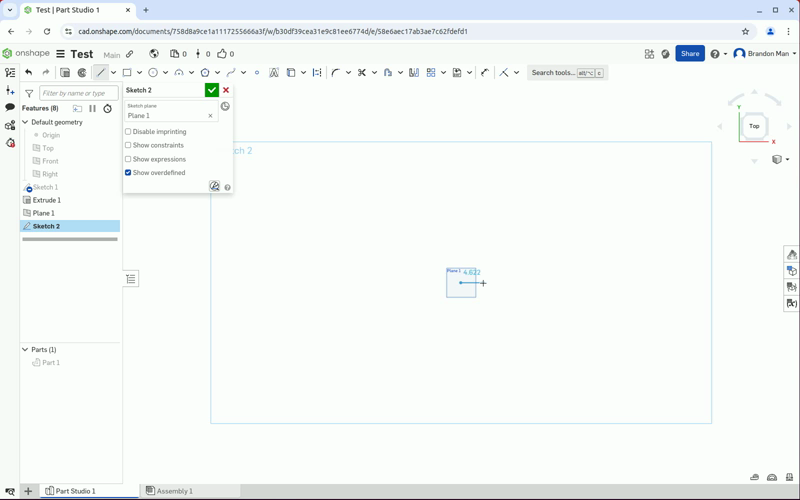
key_up(shift)
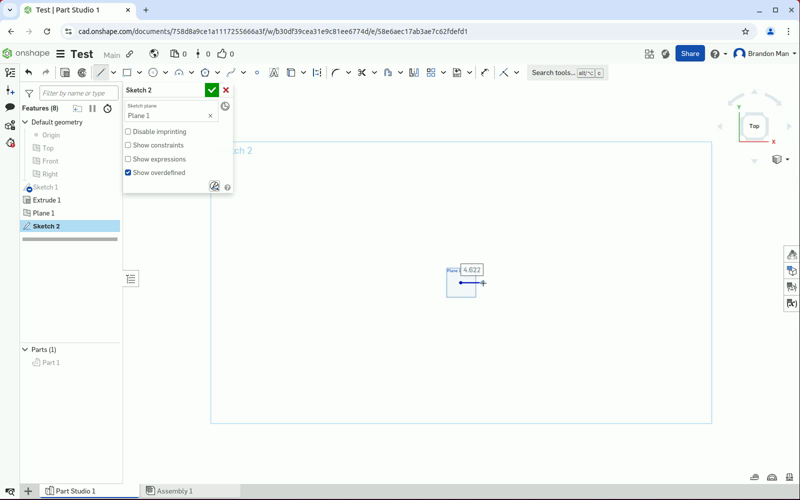
key_down(shift)
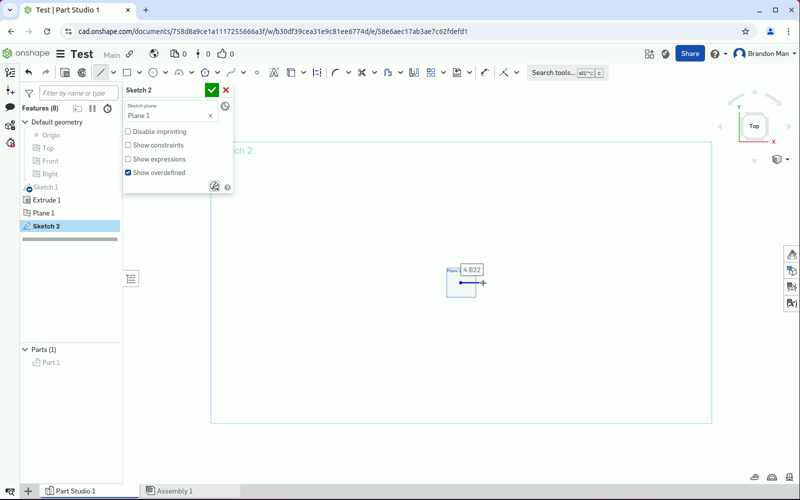
mouse_move(483, 170)
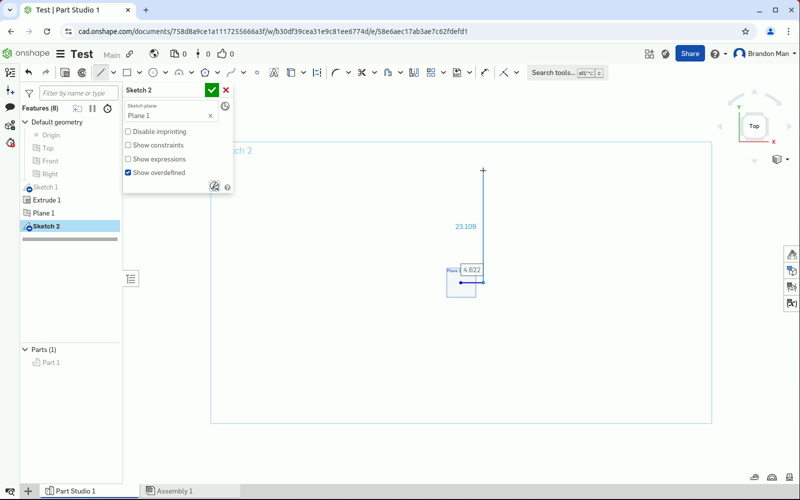
click(483, 170)
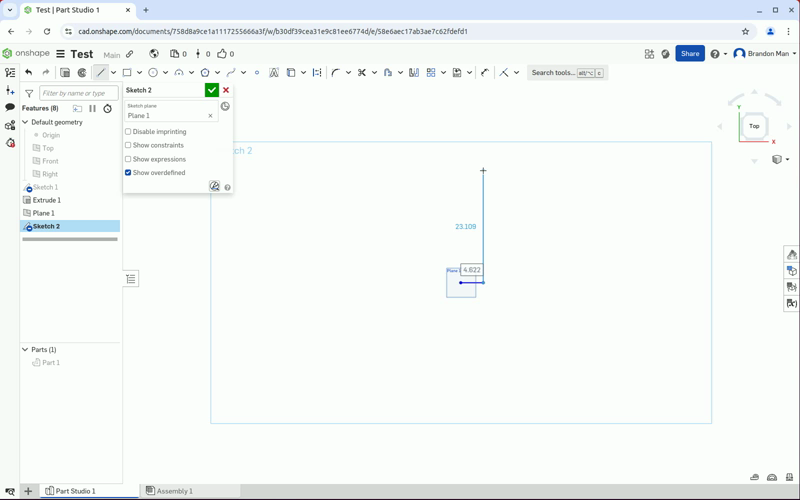
key_up(shift)
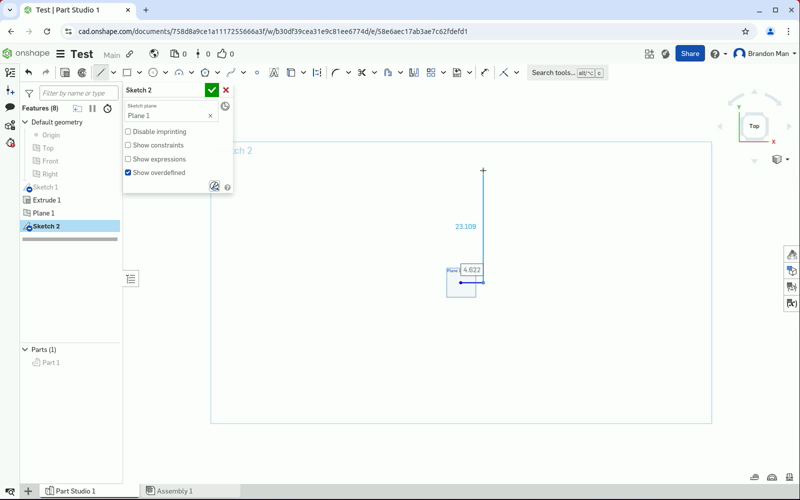
key_down(shift)
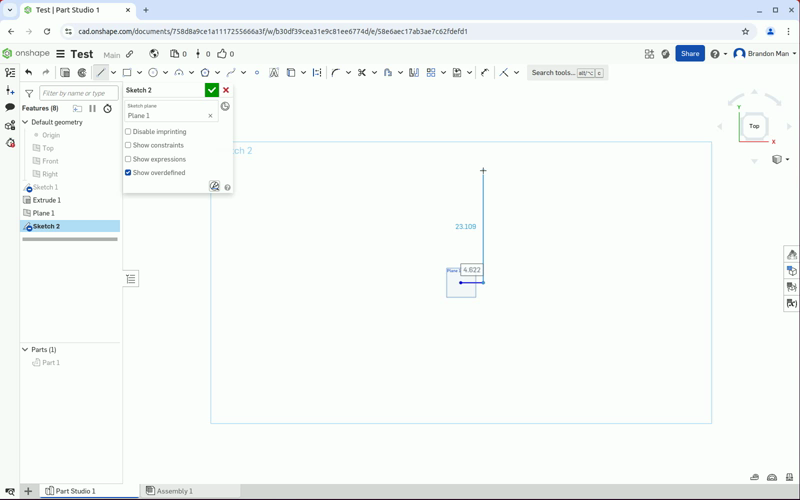
mouse_move(513, 170)
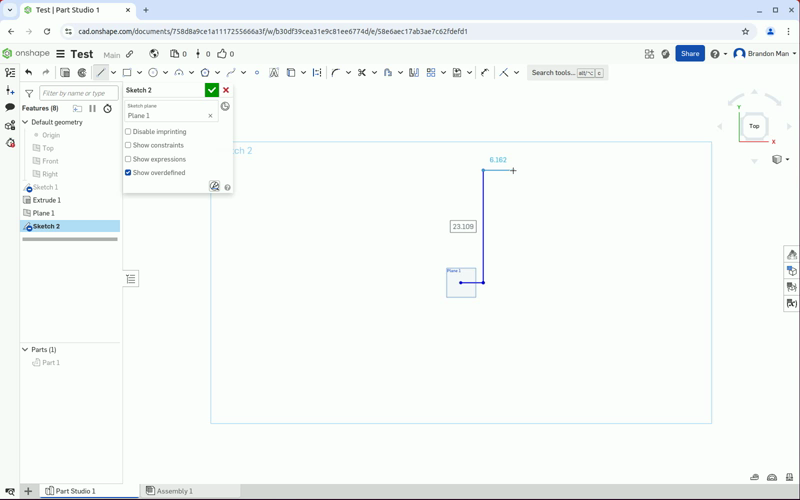
mouse_move(460, 170)
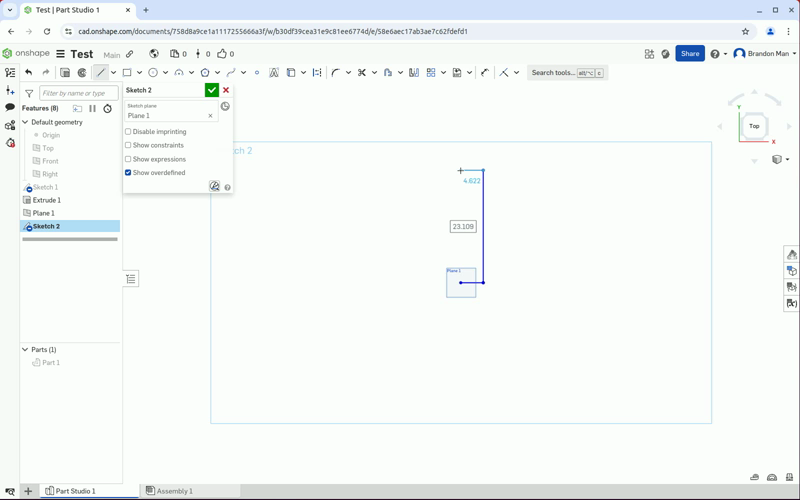
click(460, 170)
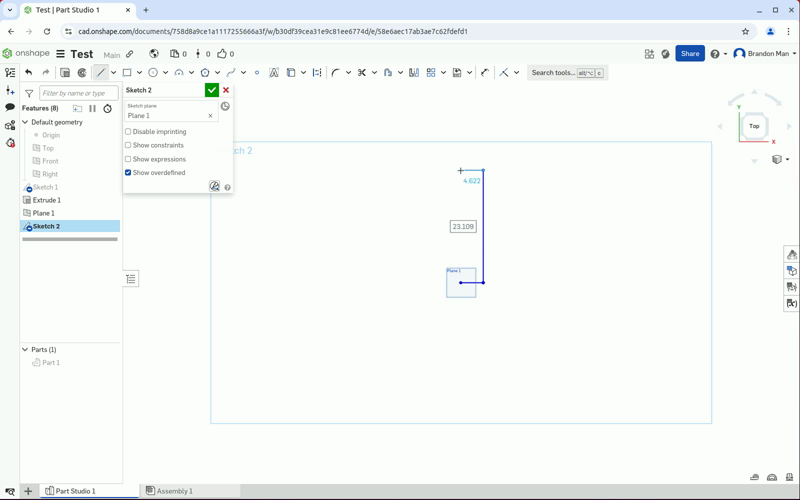
key_up(shift)
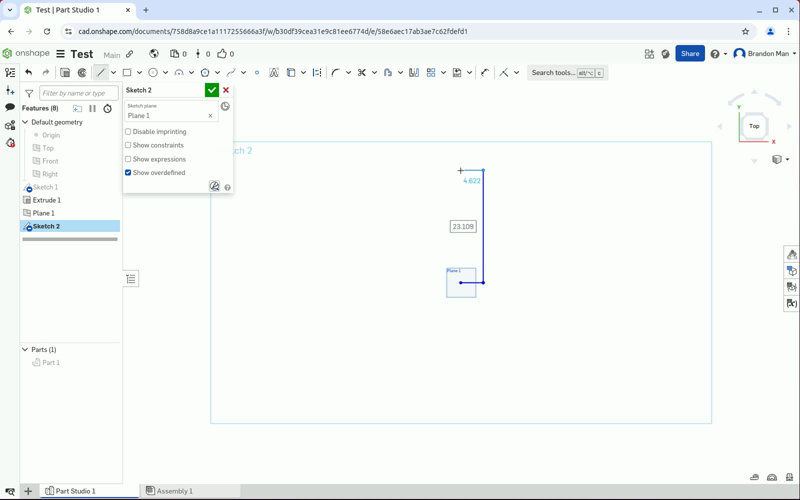
key_down(shift)
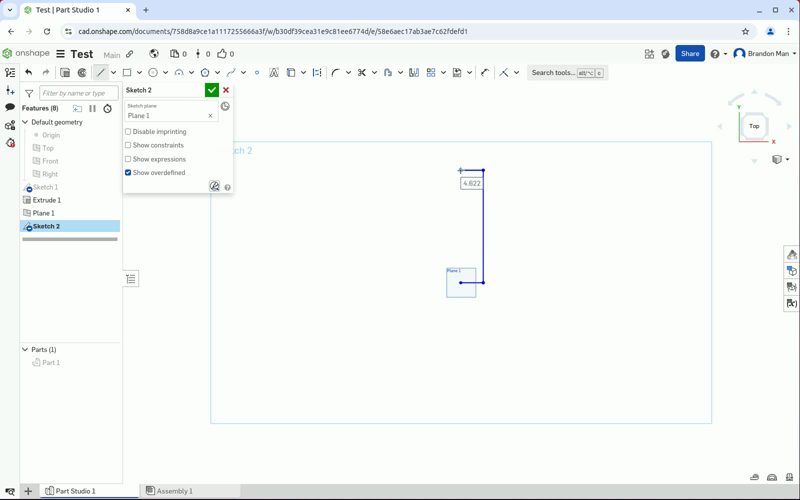
mouse_move(460, 282)
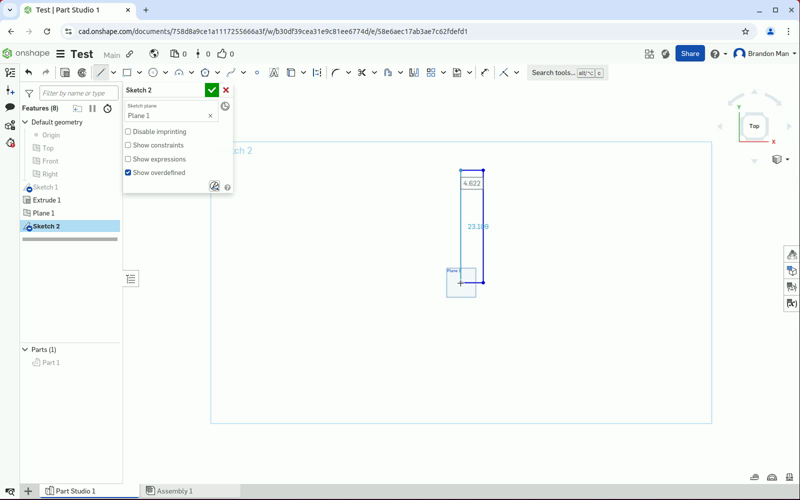
key_up(shift)
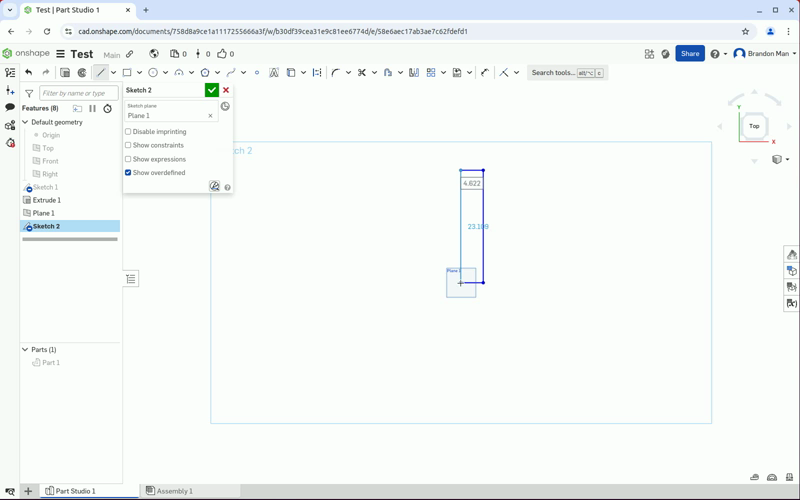
click(460, 282)
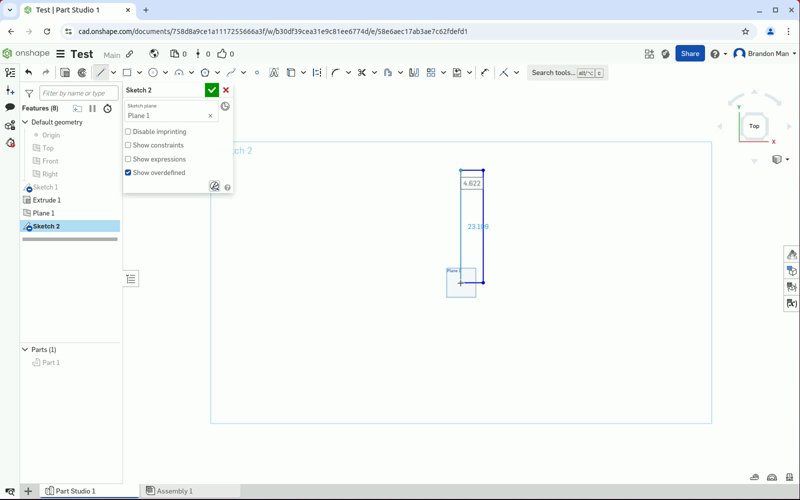
key(esc)
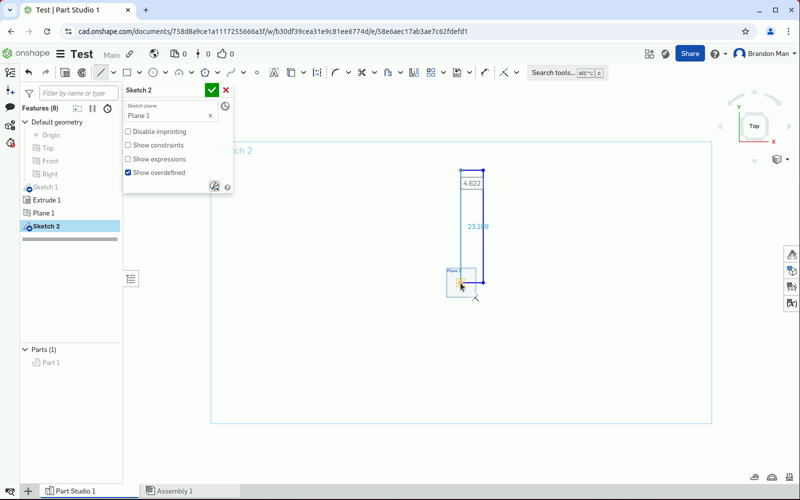
mouse_move(473, 275)
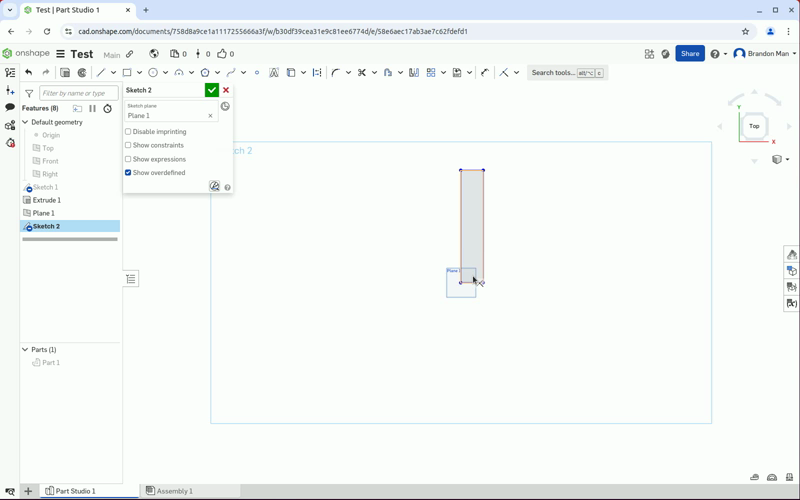
click(473, 275)
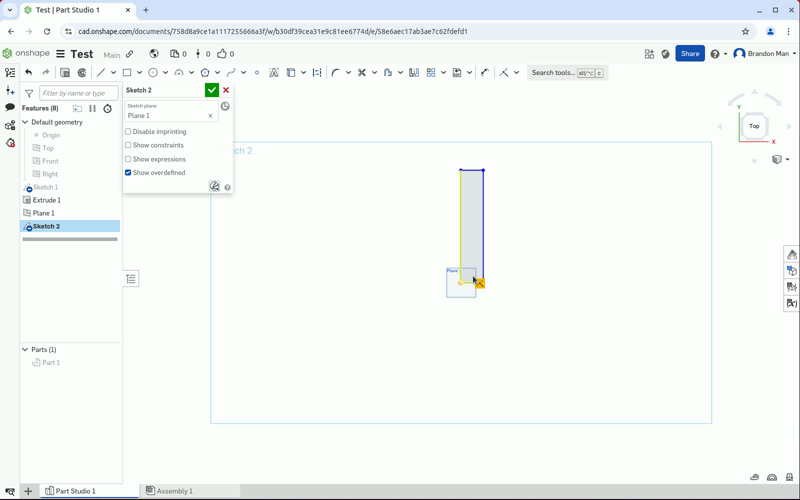
mouse_move(73, 352)
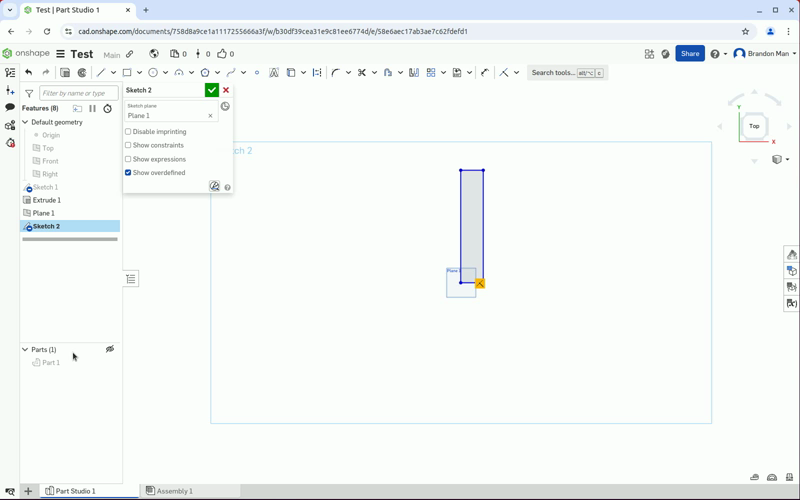
key(shift+y)
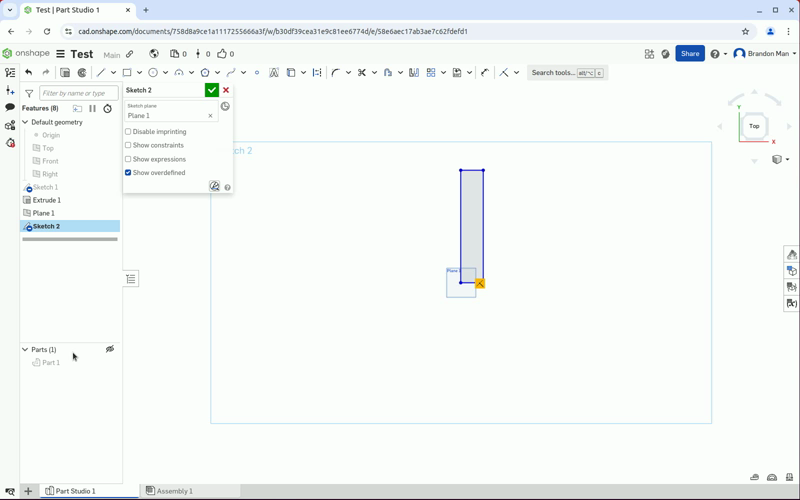
key(shift+e)
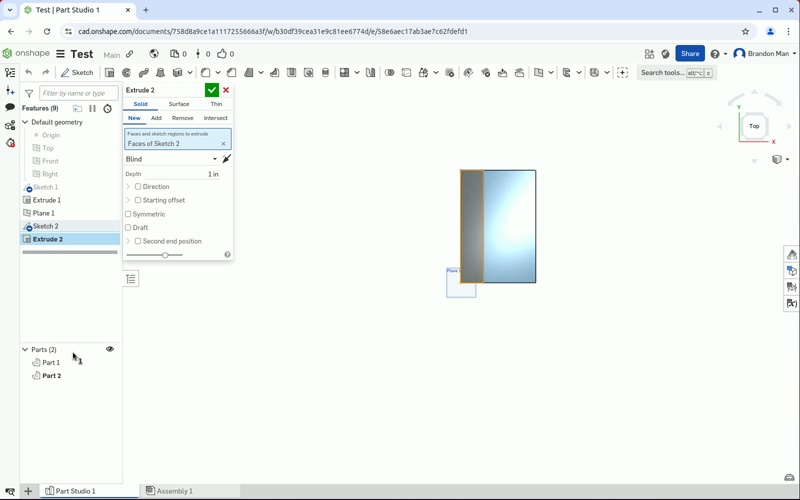
mouse_move(143, 106)
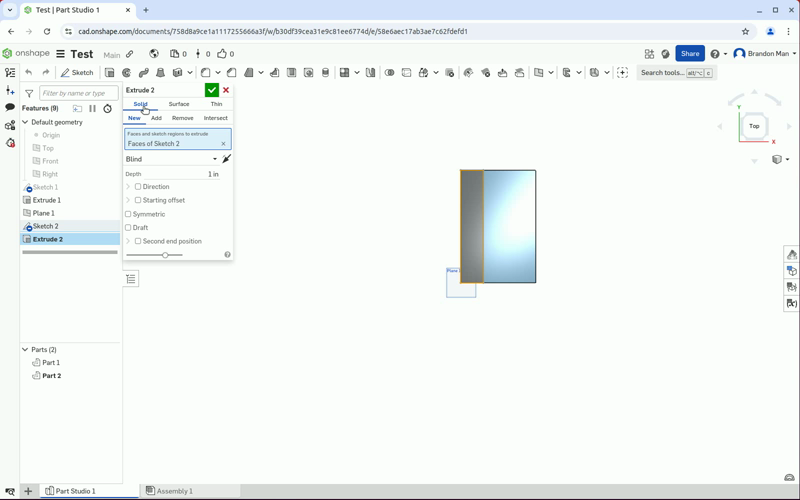
click(143, 106)
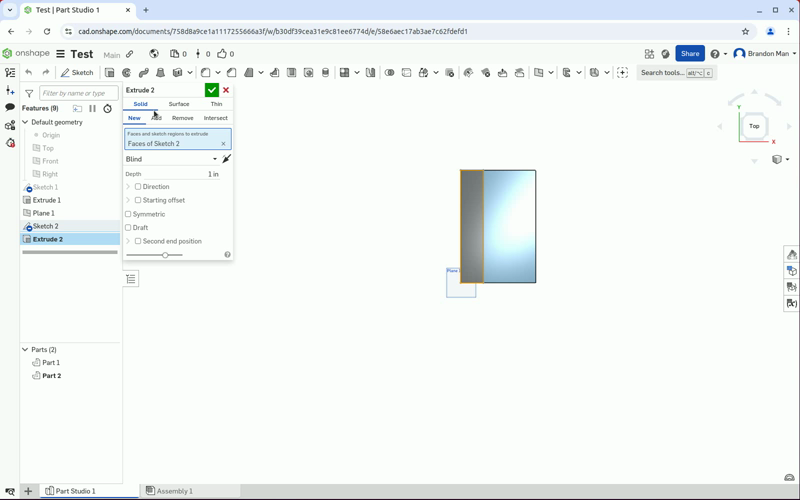
mouse_move(186, 120)
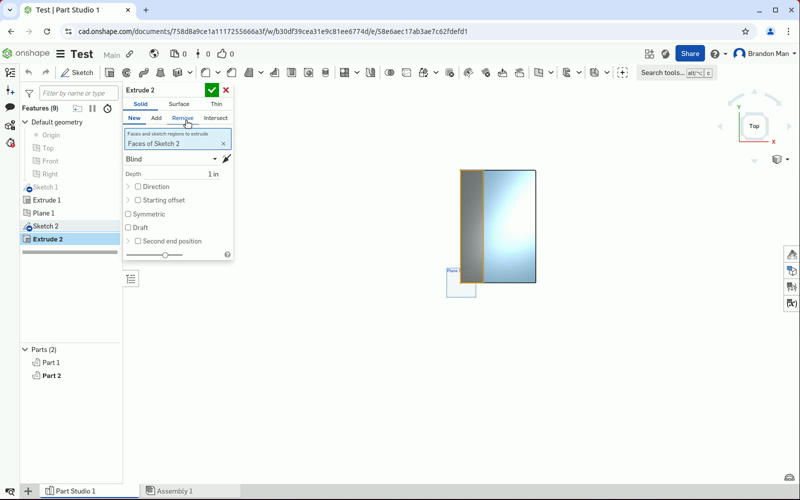
click(186, 120)
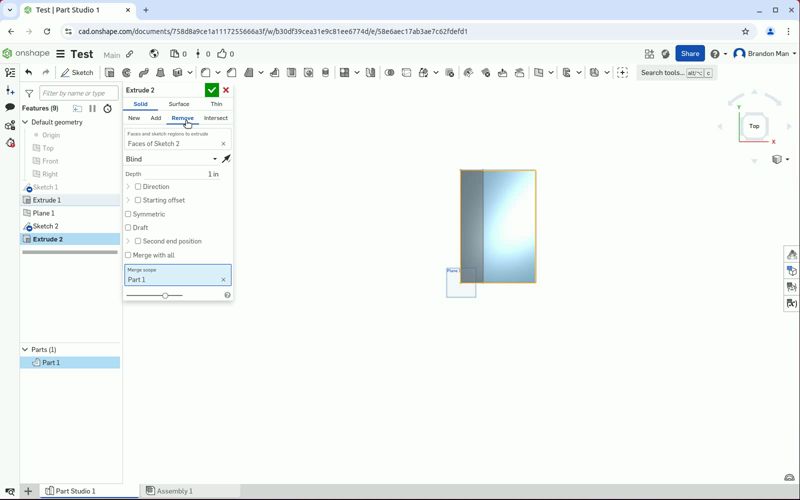
key(tab, 4)
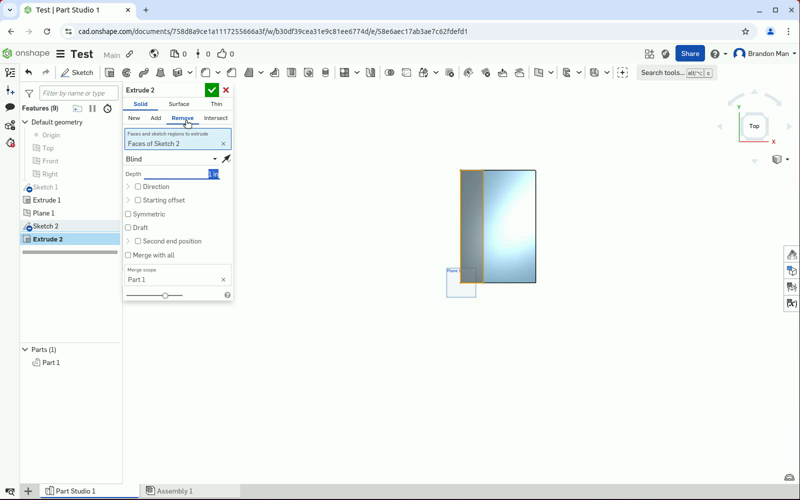
text(4.574)
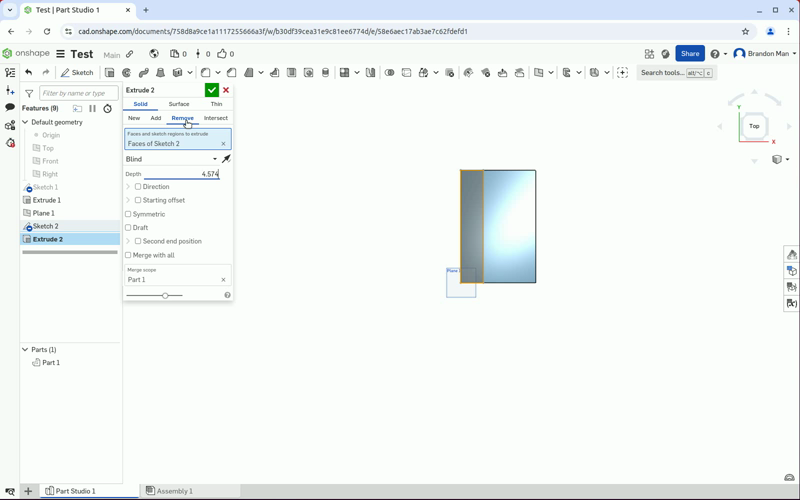
key(tab, 6)
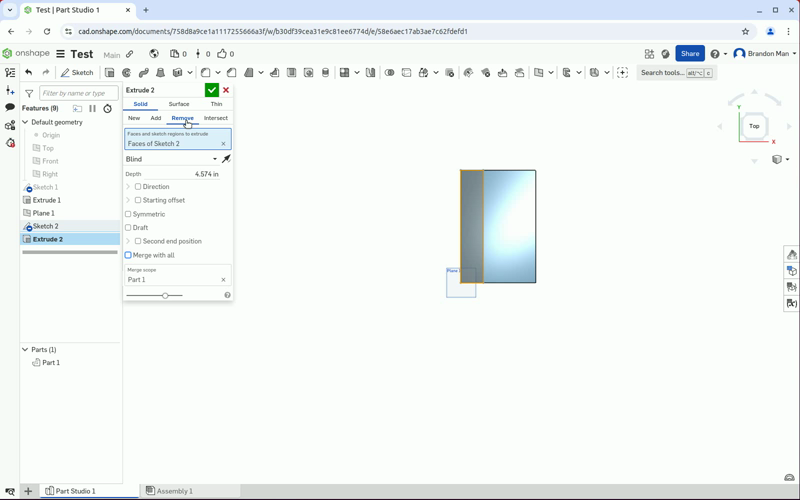
key(space)
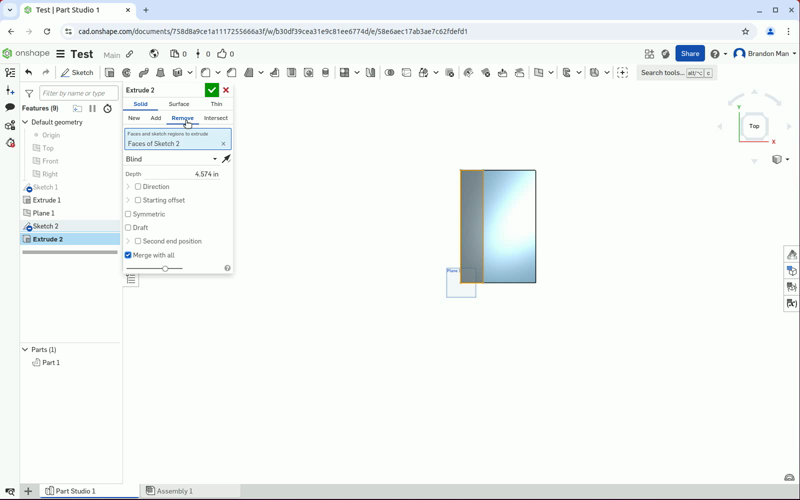
key(enter)
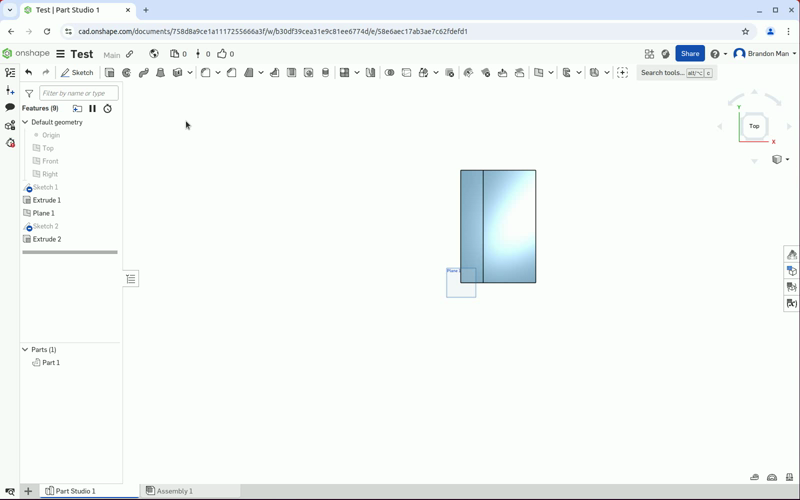
key(shift+h)
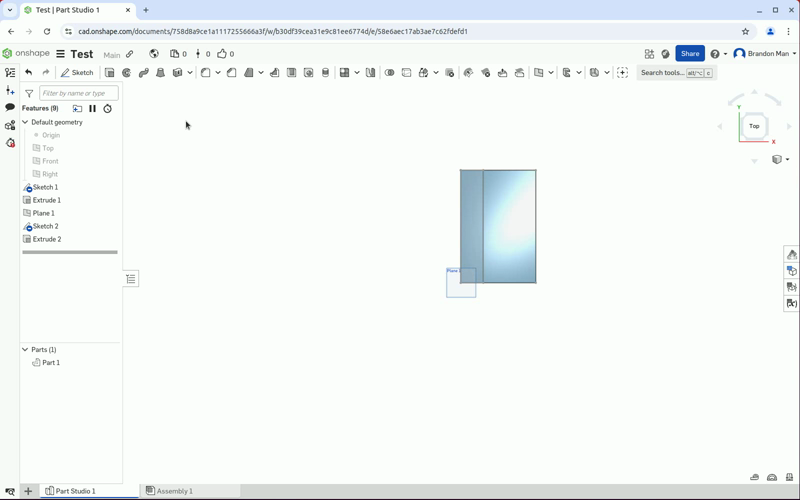
key(shift+h)
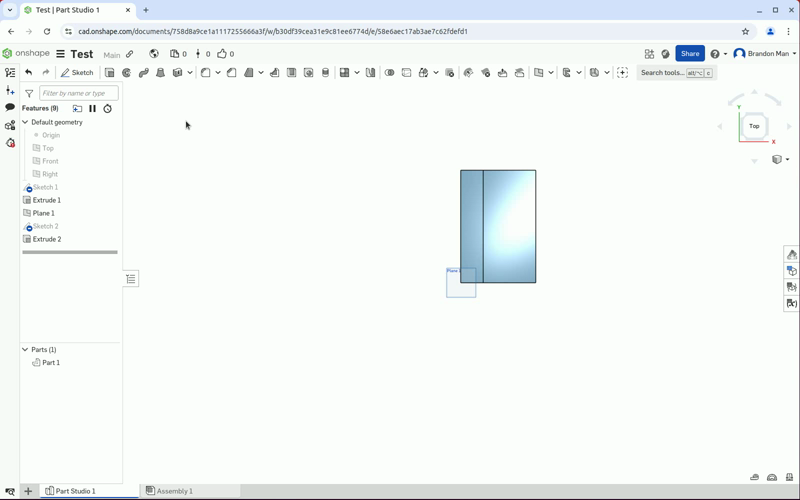
mouse_move(73, 189)
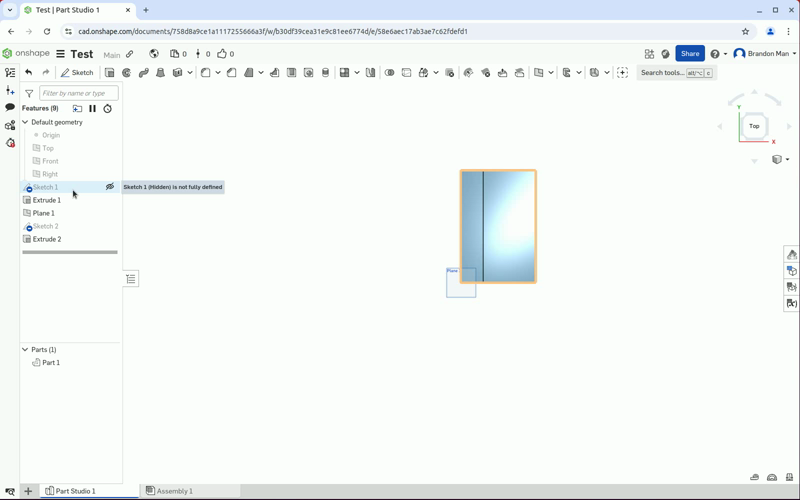
click(73, 189)
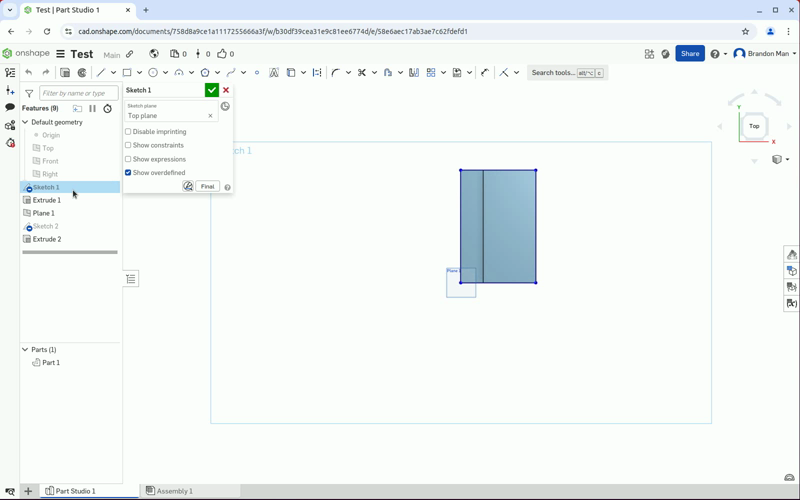
mouse_move(229, 92)
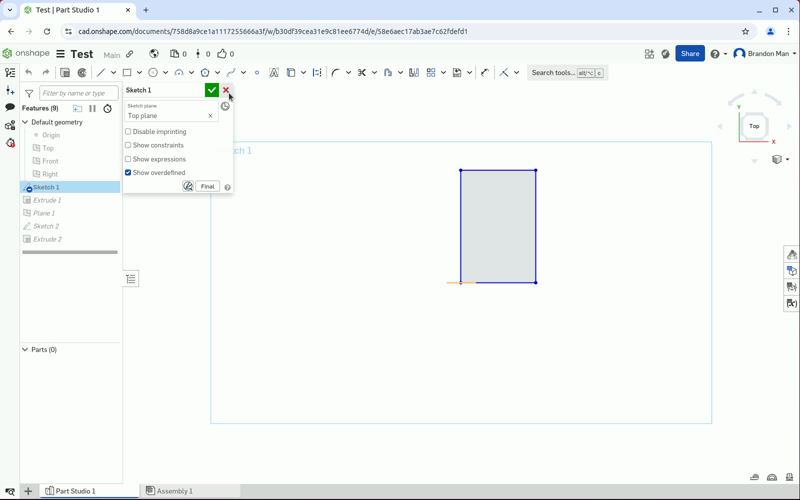
click(229, 92)
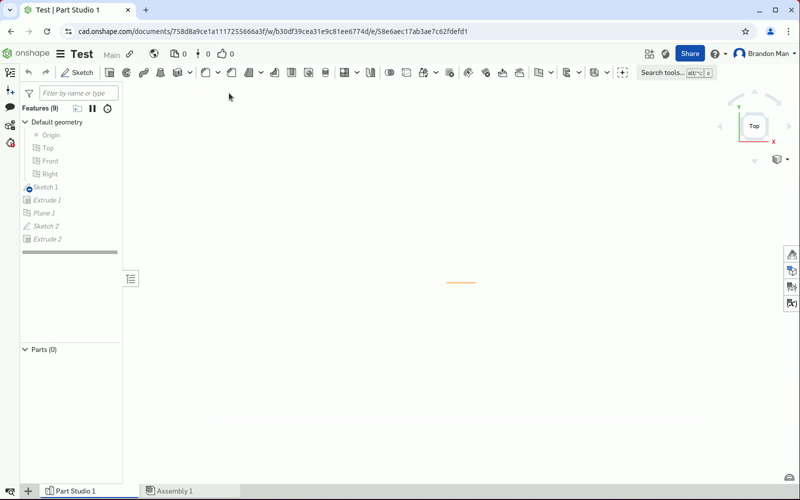
key(shift+s)
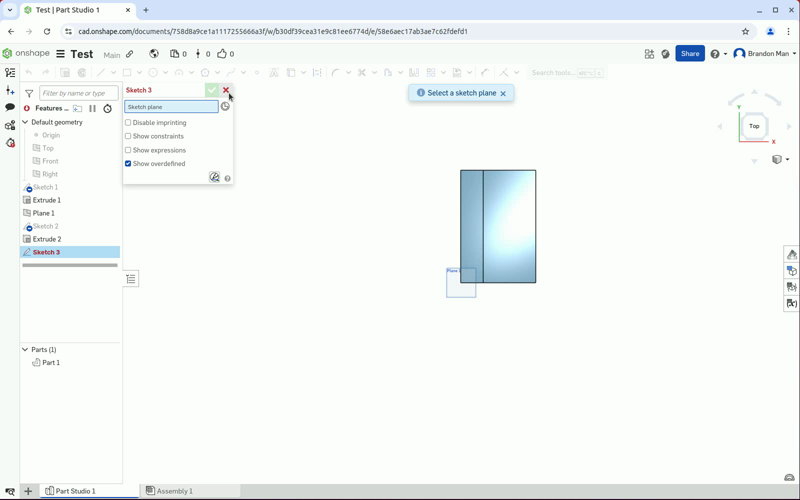
mouse_move(73, 215)
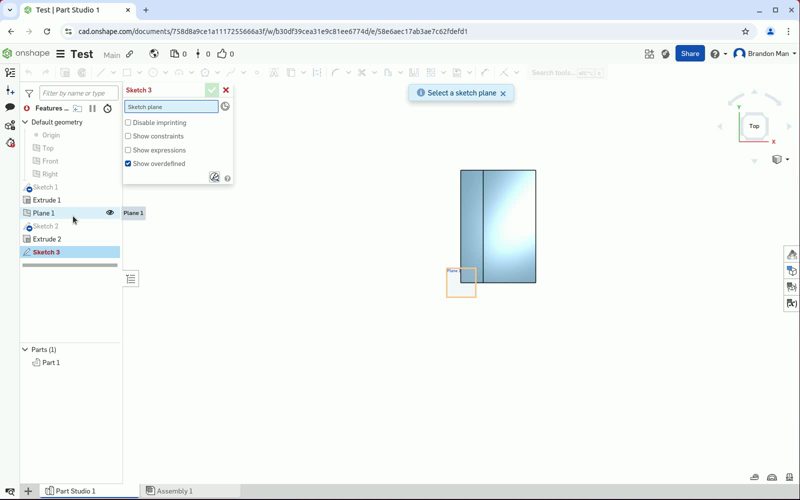
click(73, 215)
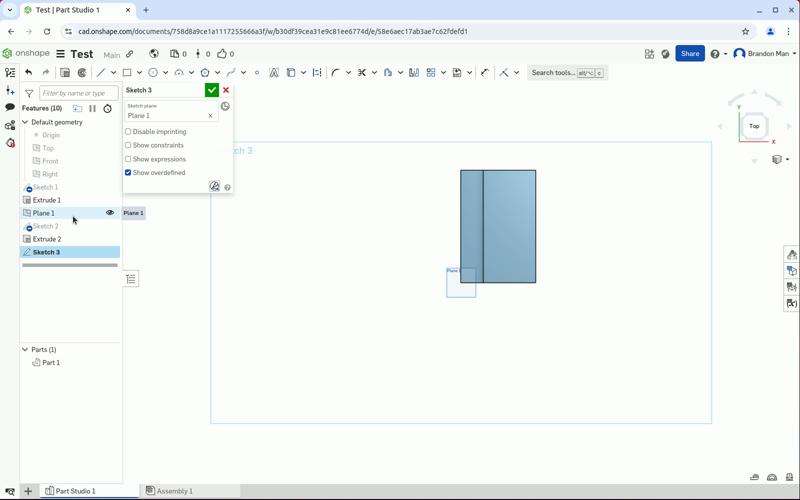
mouse_move(73, 352)
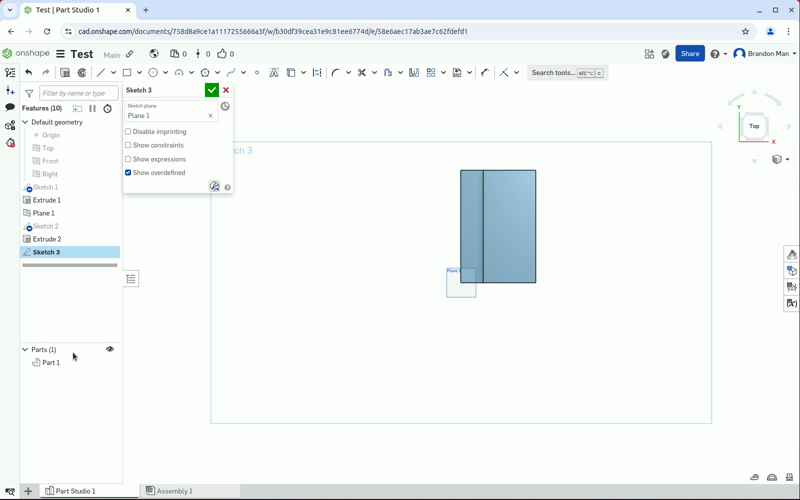
key(y)
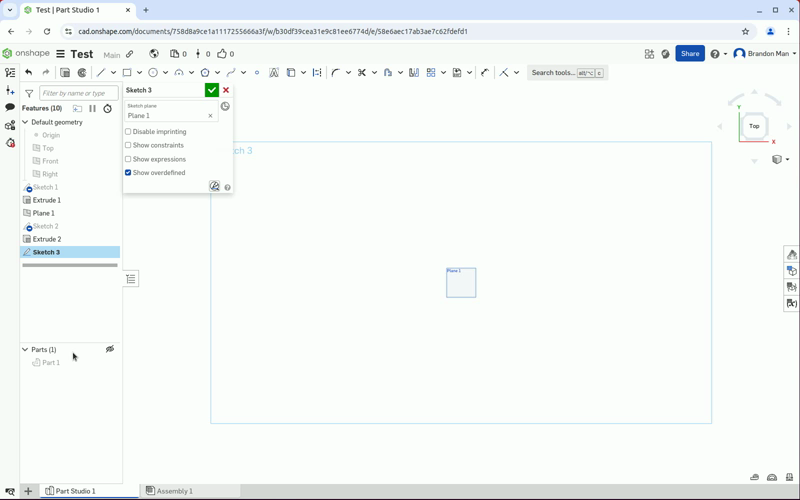
key(c)
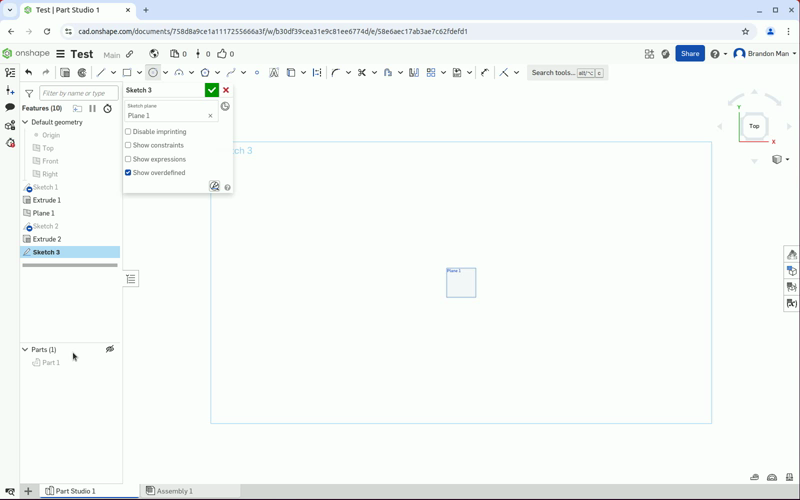
key_down(shift)
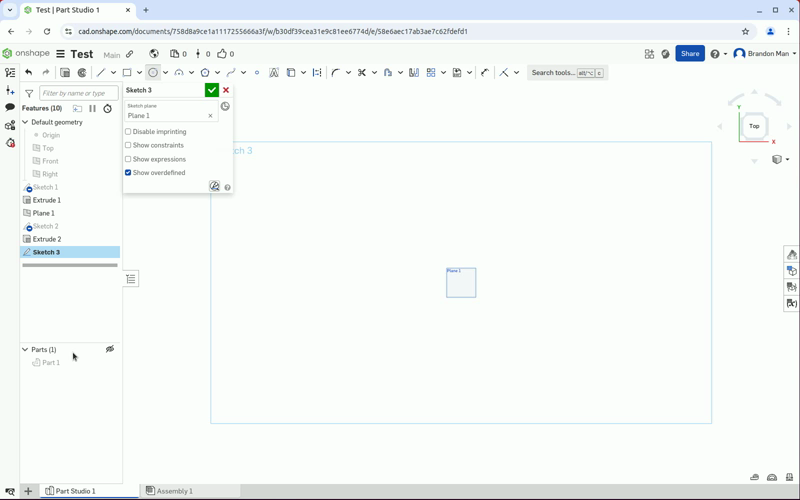
mouse_move(510, 226)
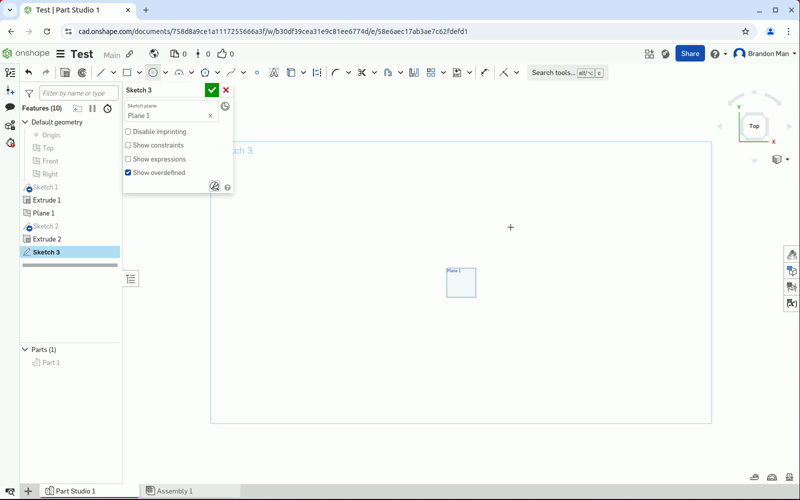
click(510, 226)
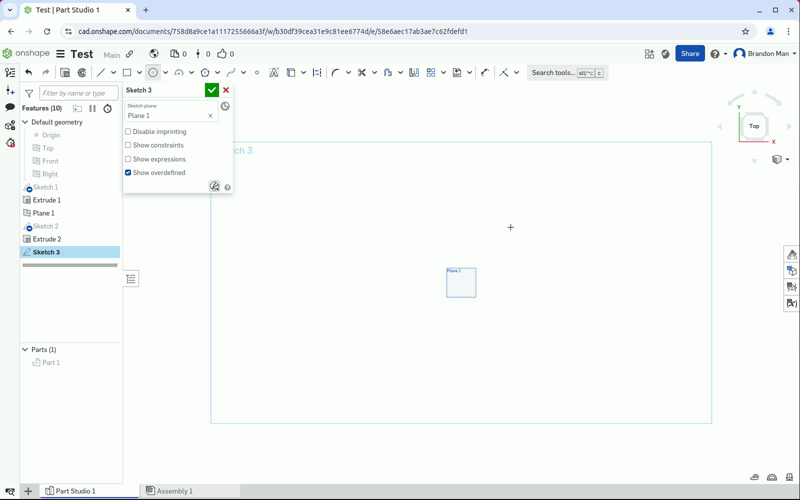
key_up(shift)
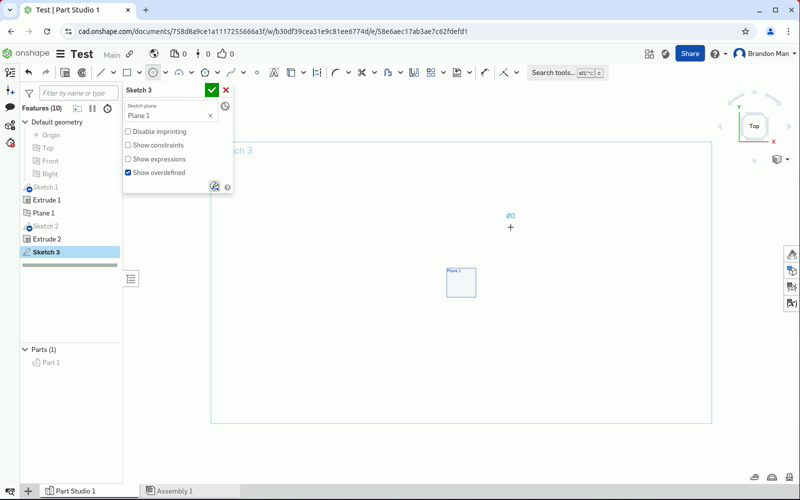
mouse_move(526, 226)
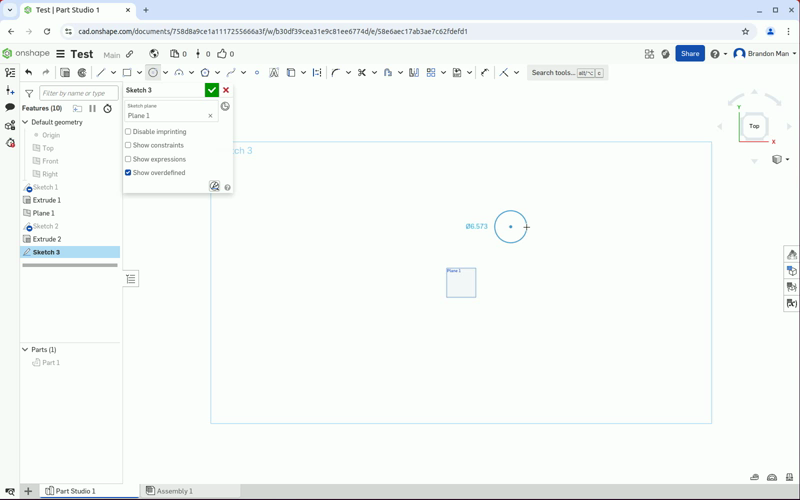
click(526, 226)
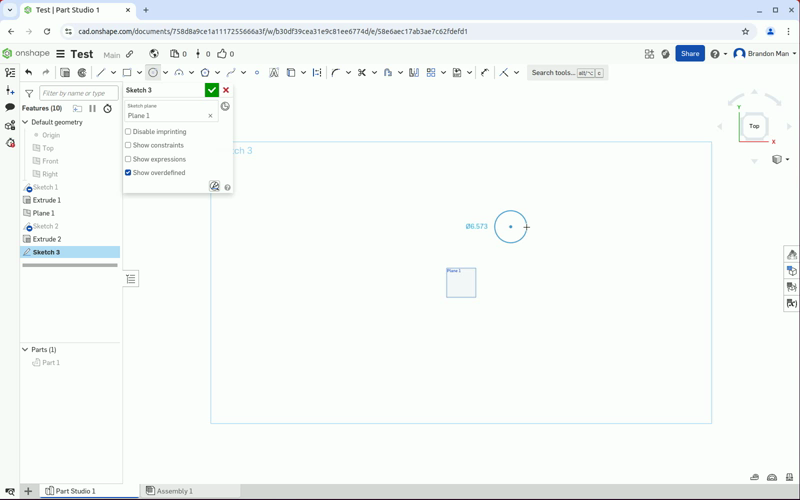
key(esc)
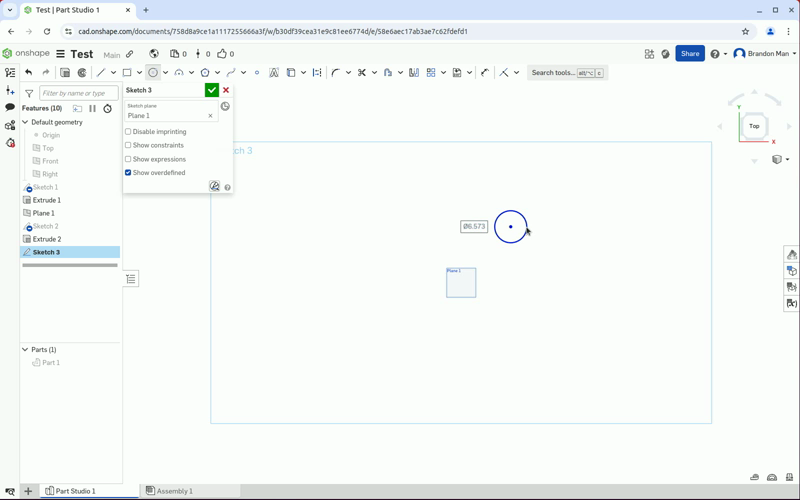
mouse_move(510, 214)
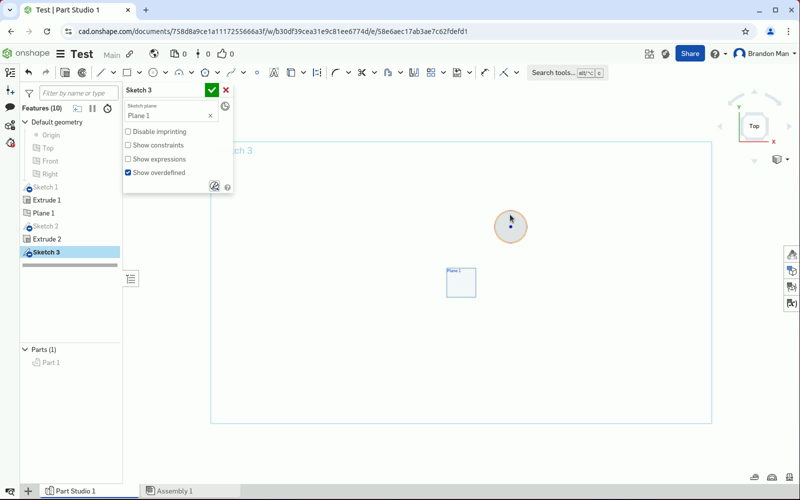
scroll(6)
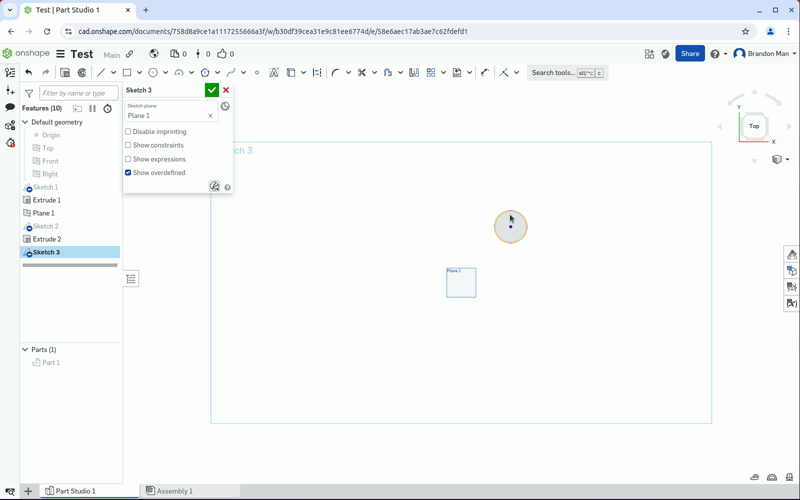
scroll(6)
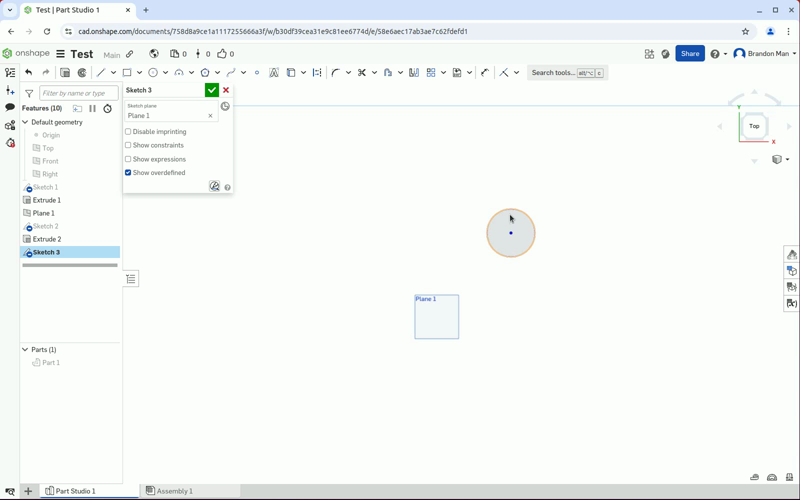
scroll(6)
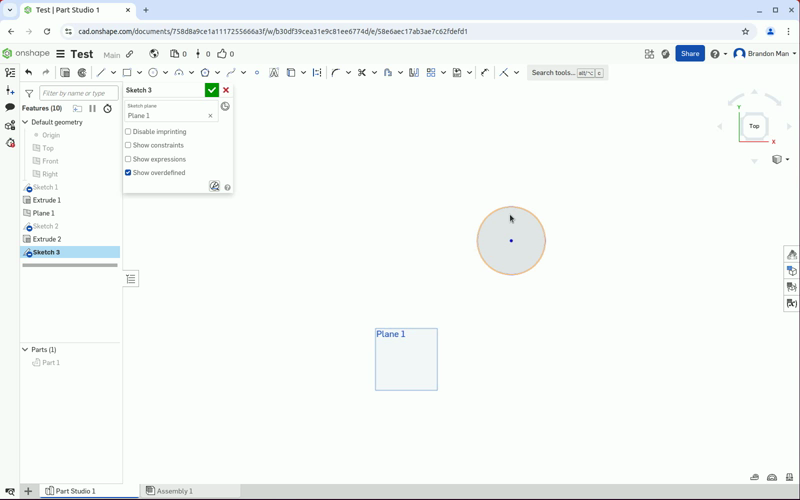
scroll(6)
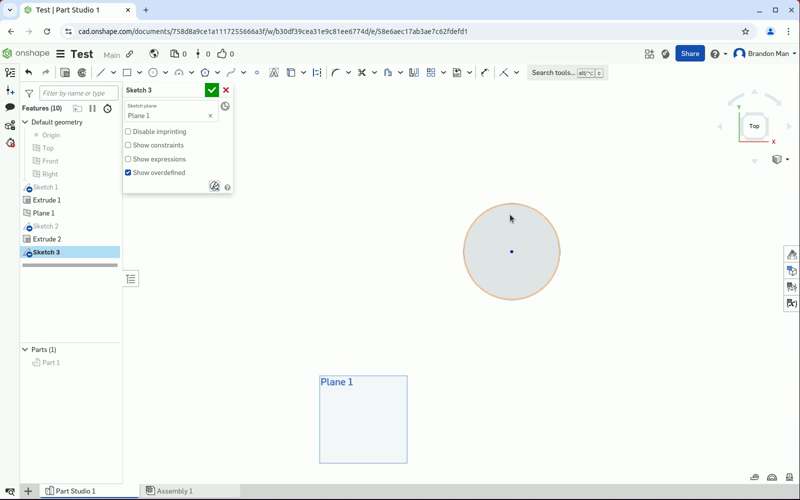
scroll(6)
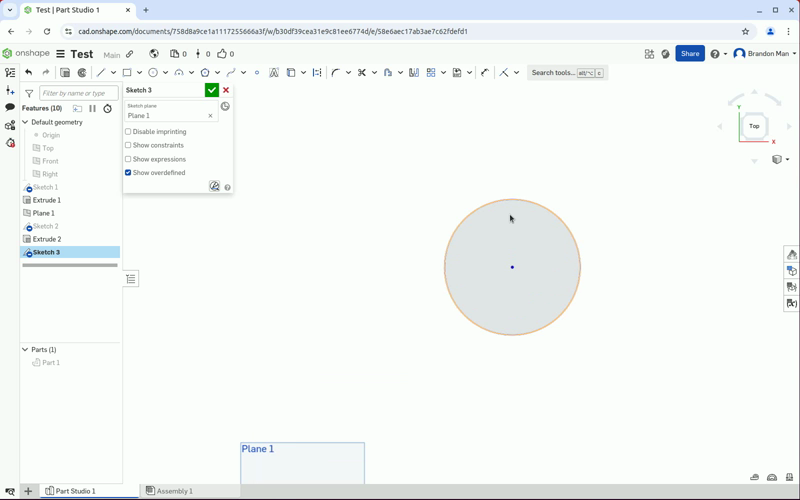
scroll(6)
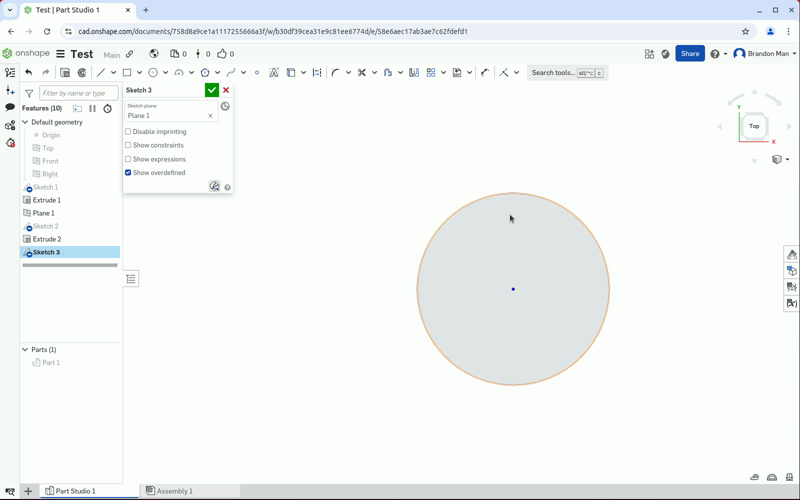
scroll(6)
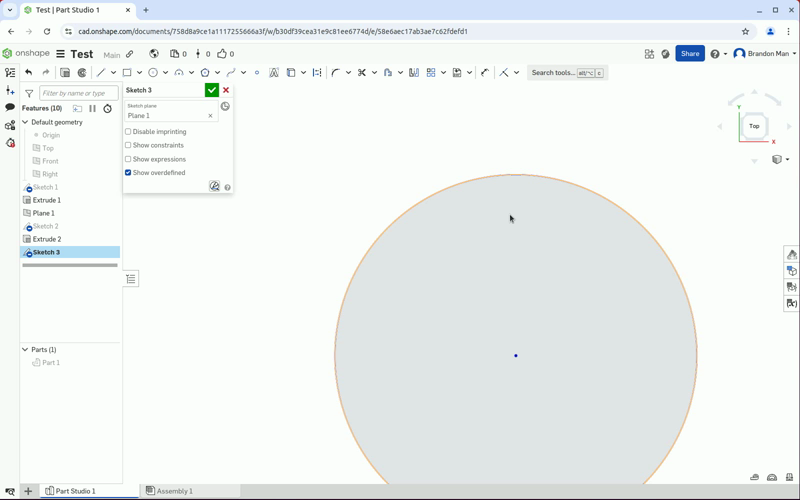
click(510, 214)
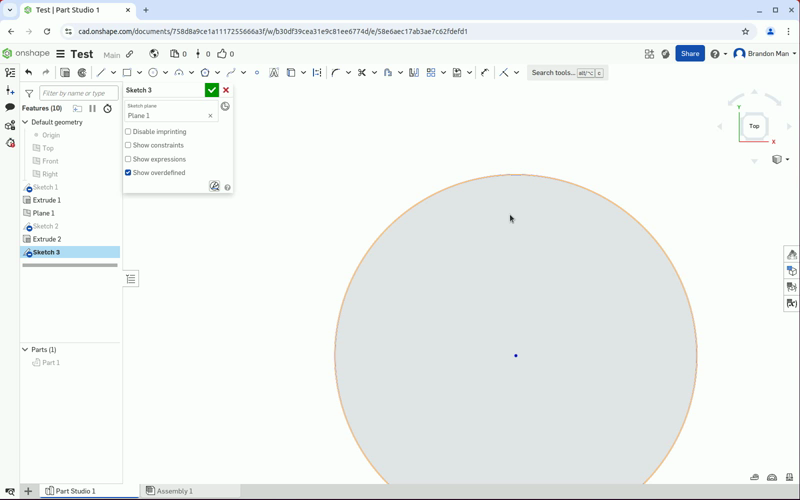
scroll(-6)
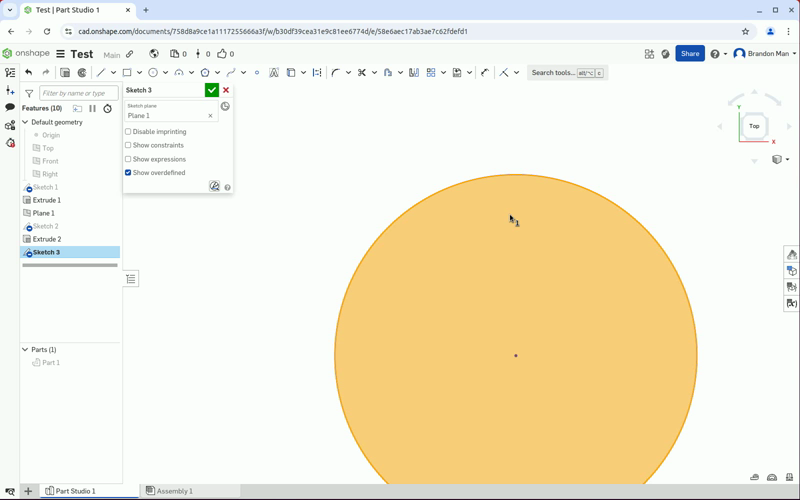
scroll(-6)
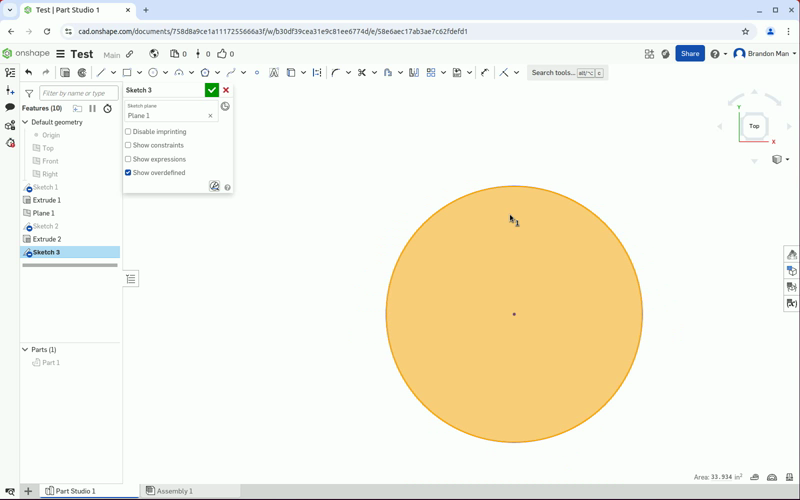
scroll(-6)
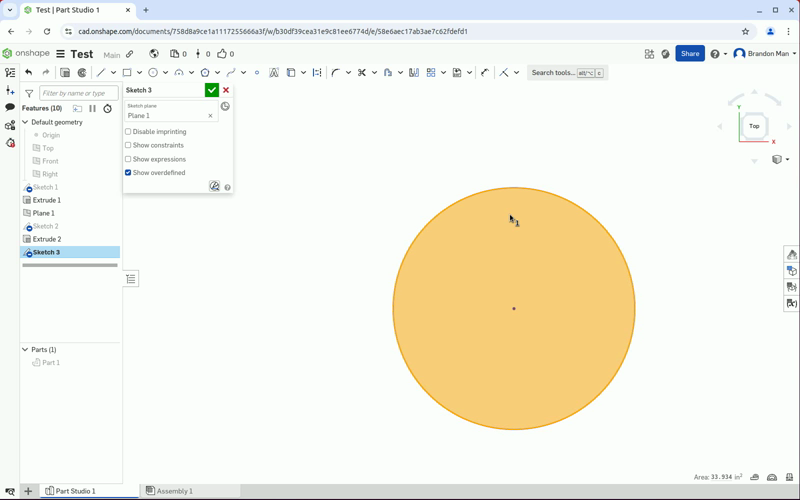
scroll(-6)
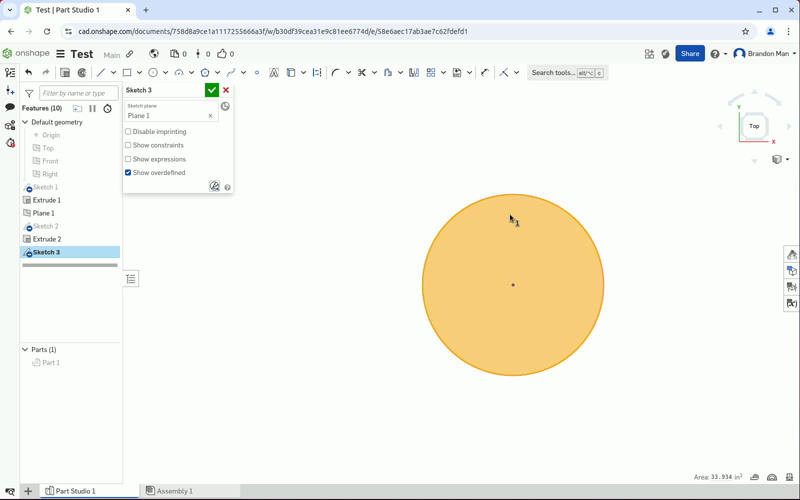
scroll(-6)
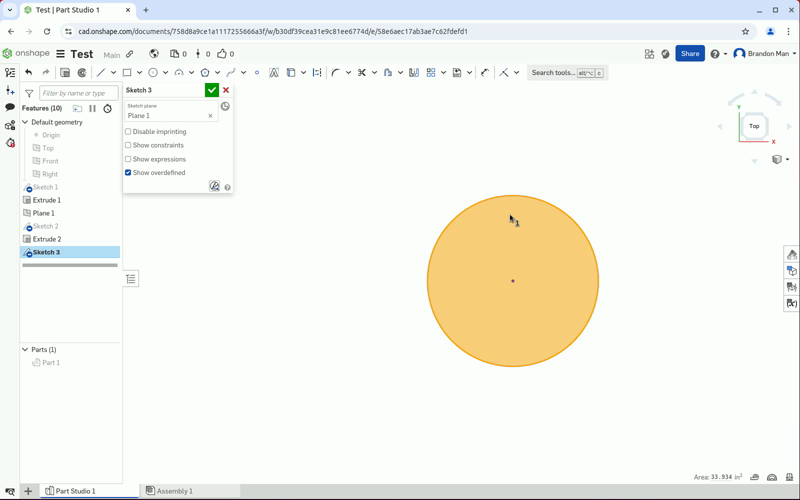
scroll(-6)
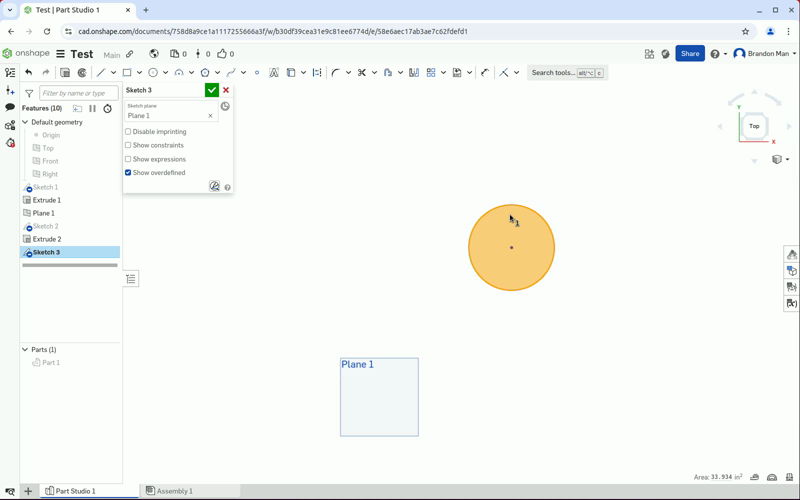
scroll(-6)
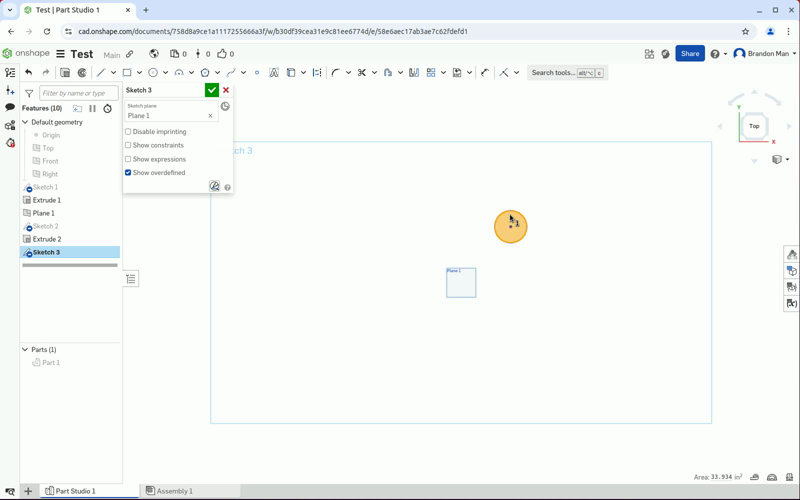
mouse_move(73, 352)
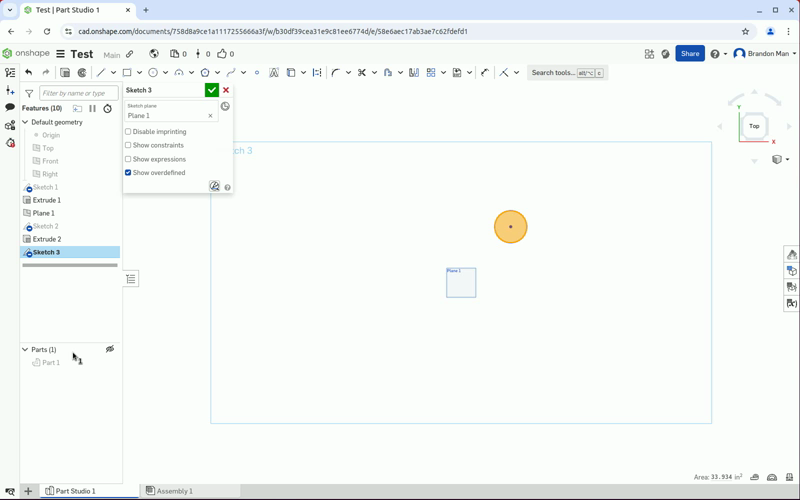
key(shift+y)
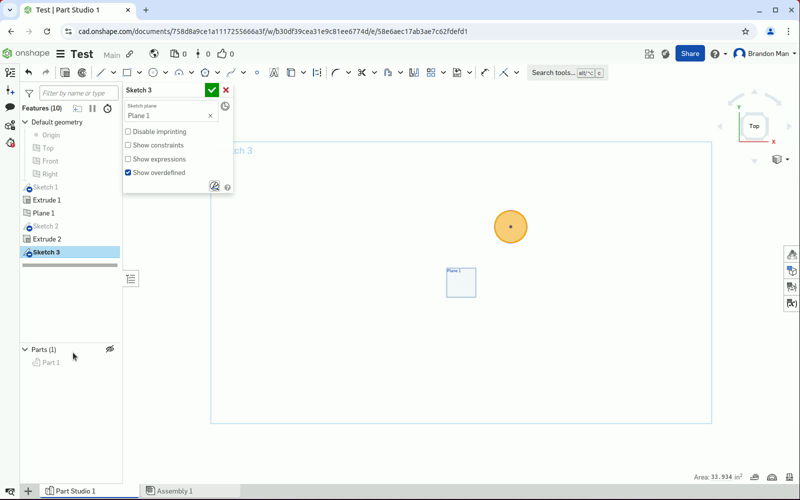
key(shift+e)
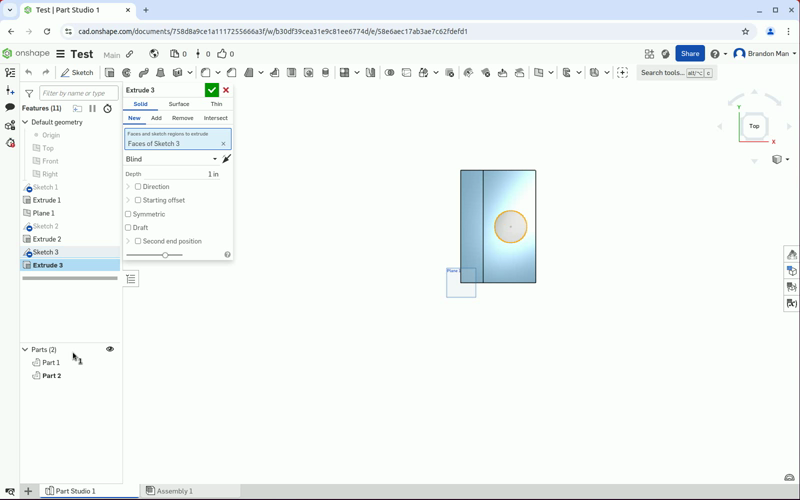
mouse_move(143, 106)
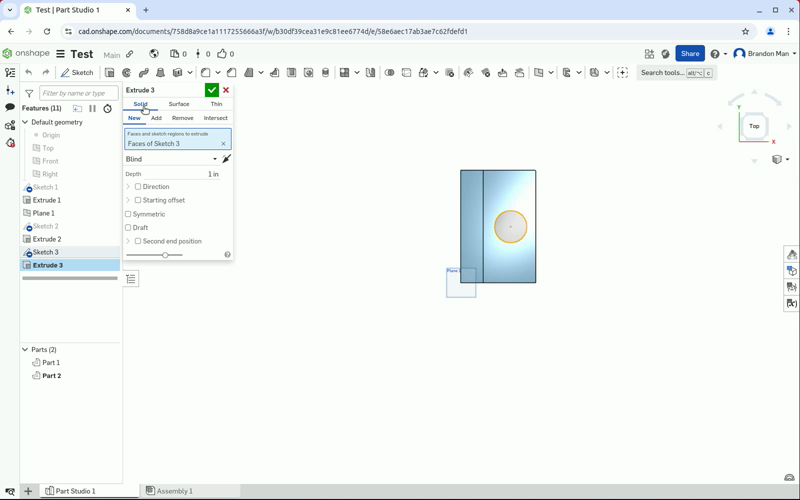
click(143, 106)
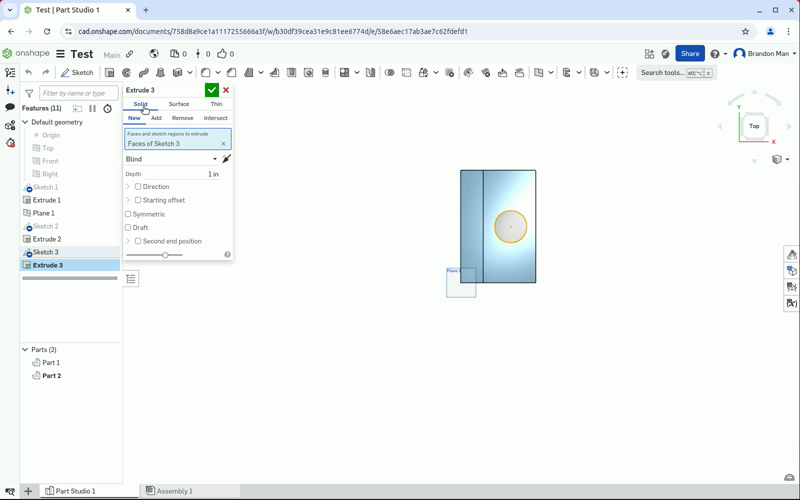
mouse_move(186, 120)
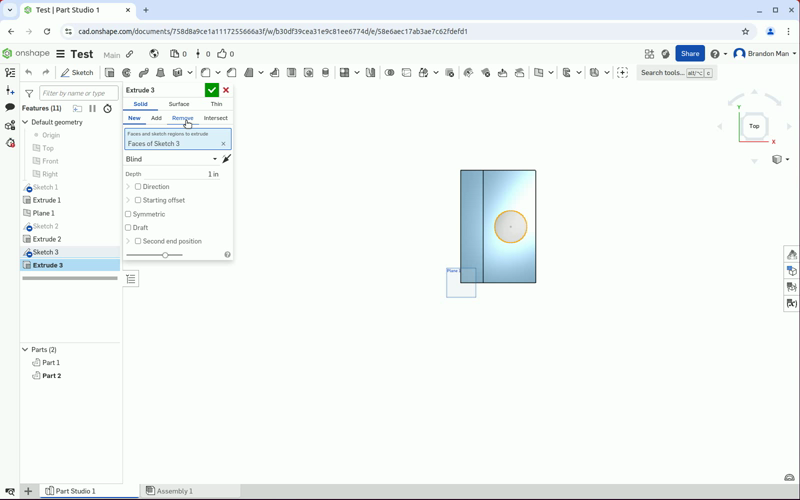
click(186, 120)
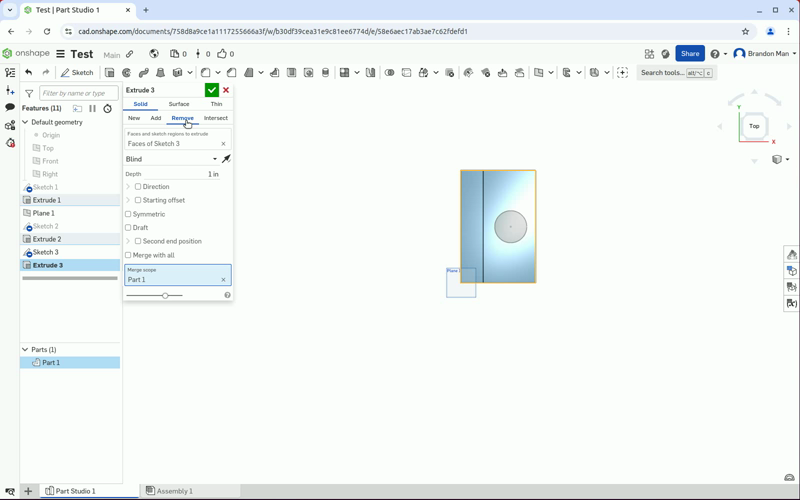
key(tab, 4)
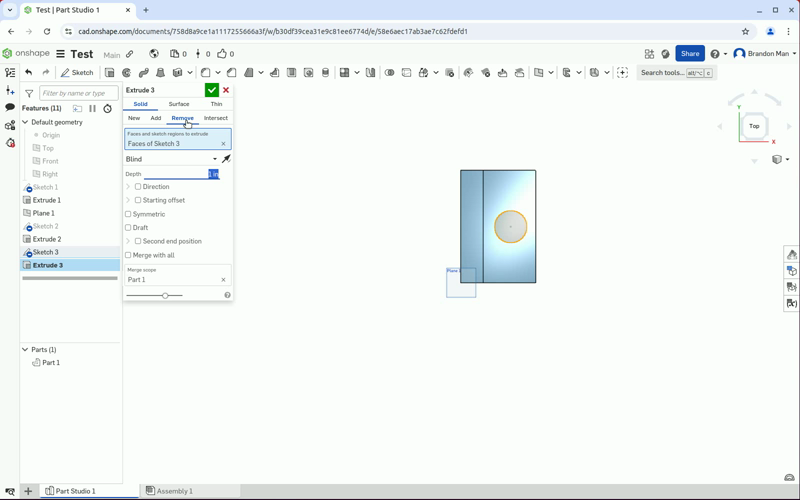
text(30.811)
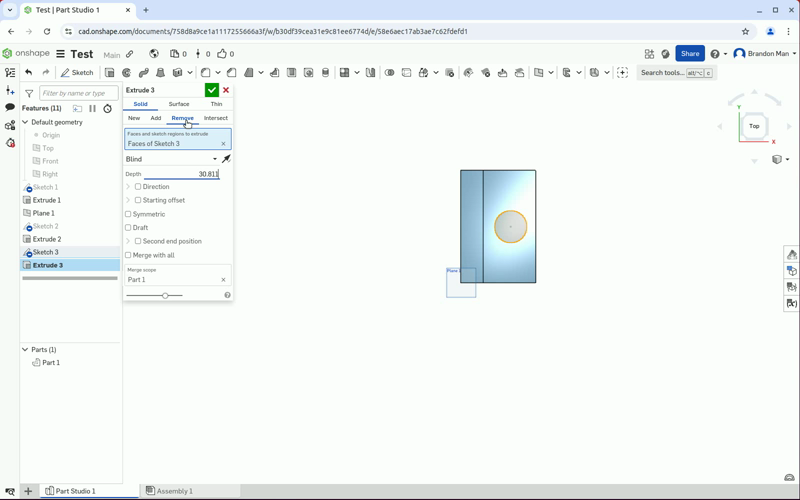
key(tab, 6)
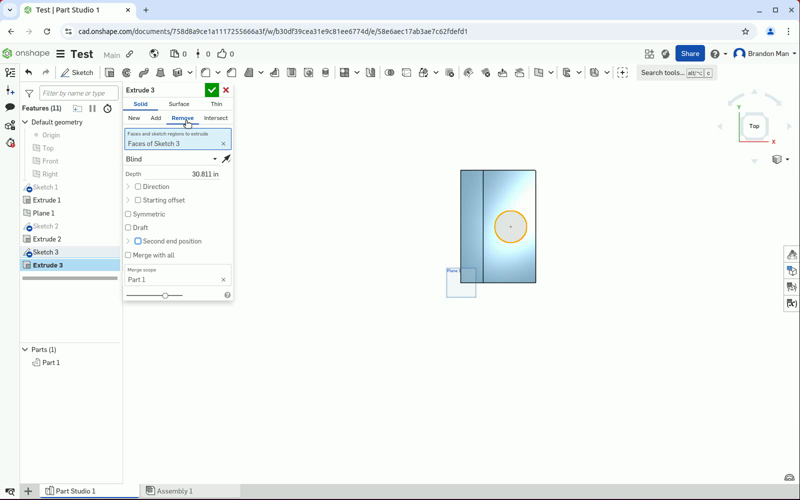
key(space)
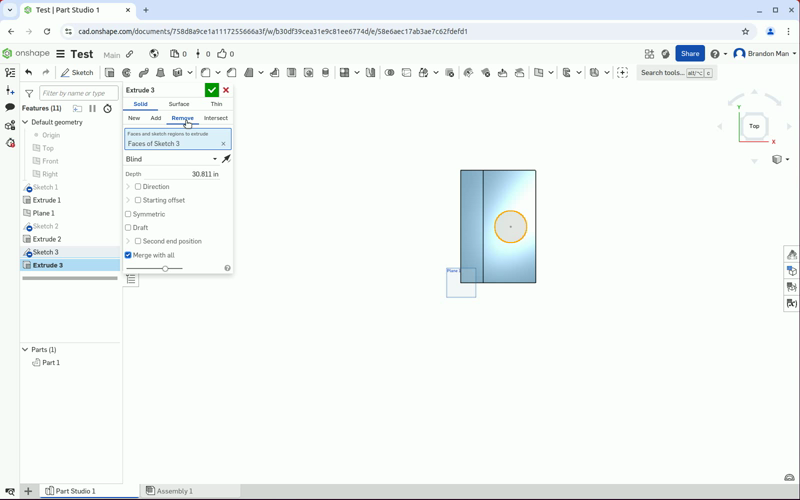
key(enter)
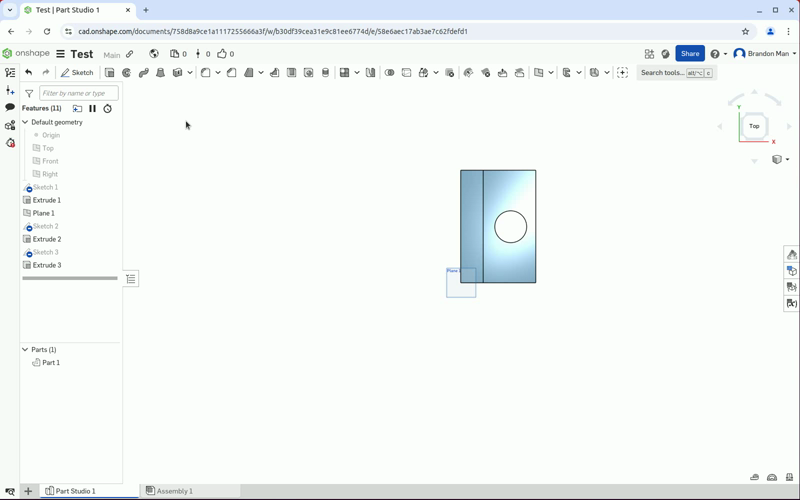
key(shift+h)
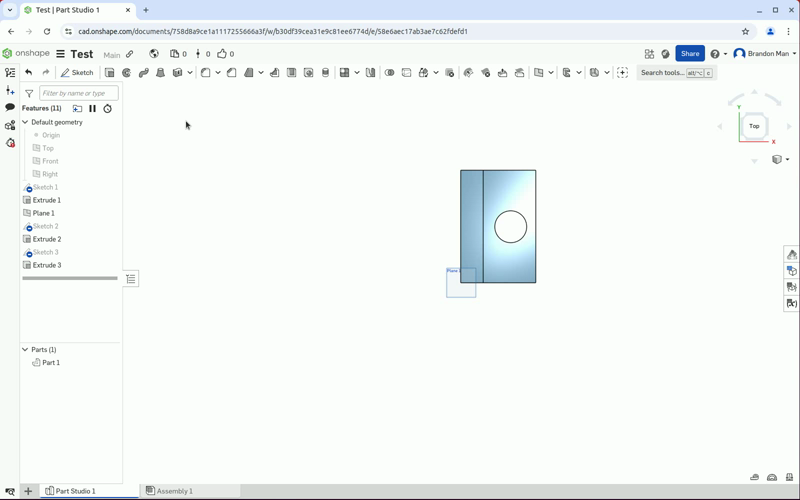
key(shift+h)
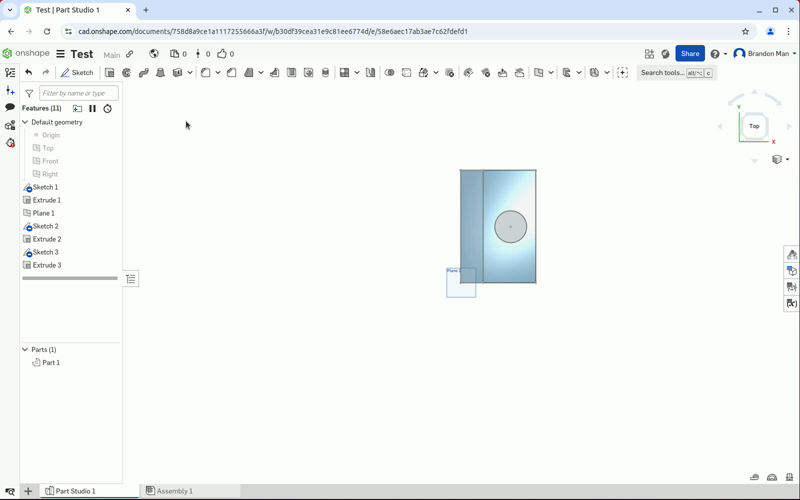
key(shift+7)
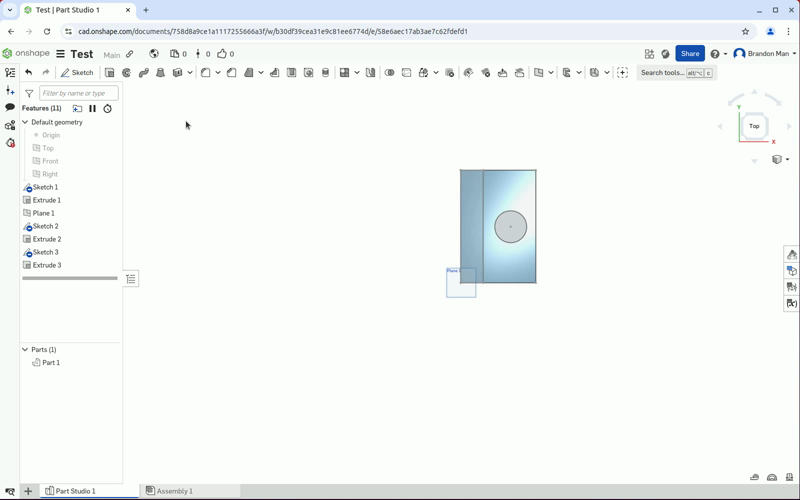
key(up, 3)
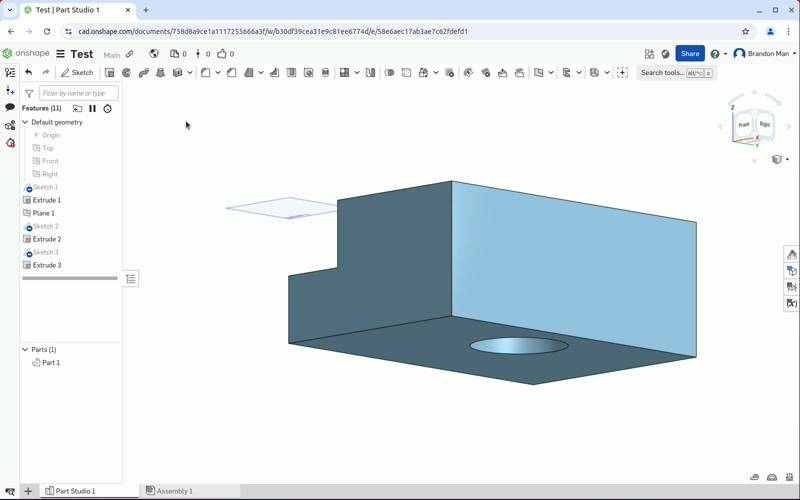
key(left, 3)
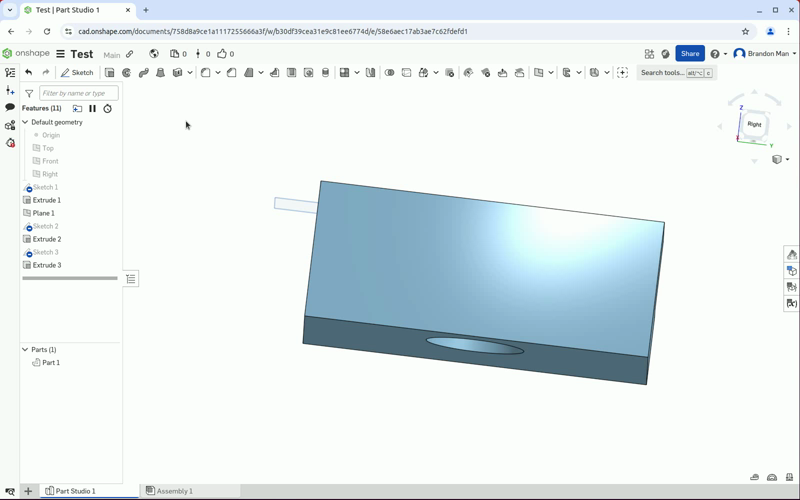
key(right, 3)
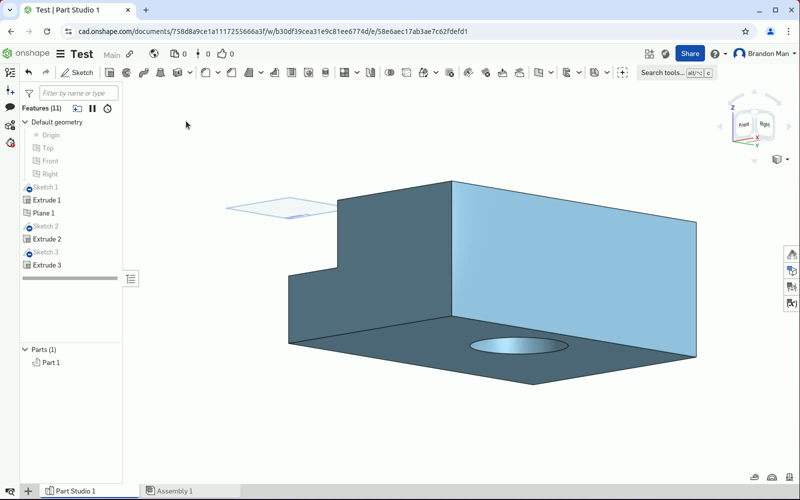
key(down, 3)
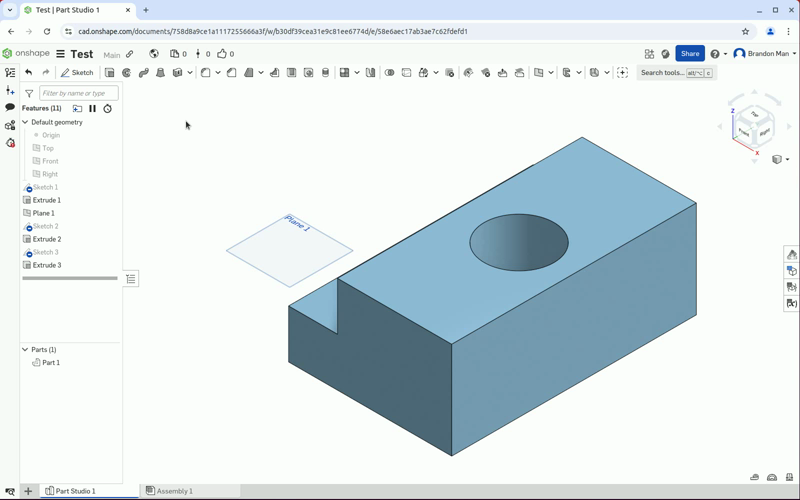
mouse_move(73, 189)
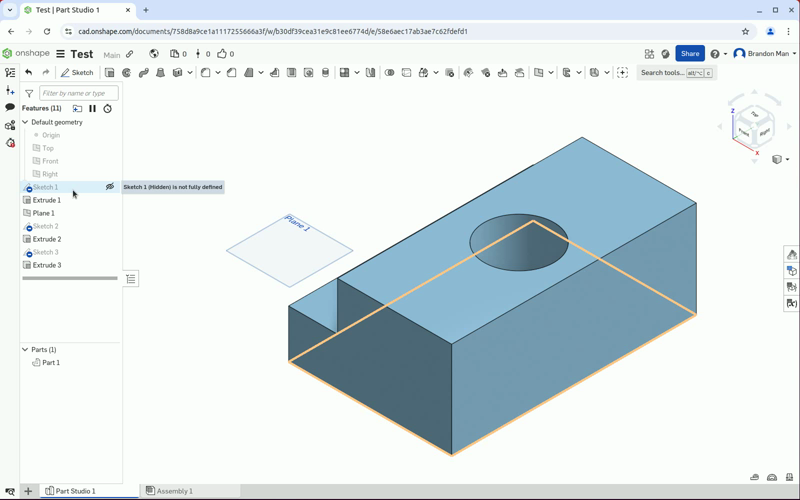
click(73, 189)